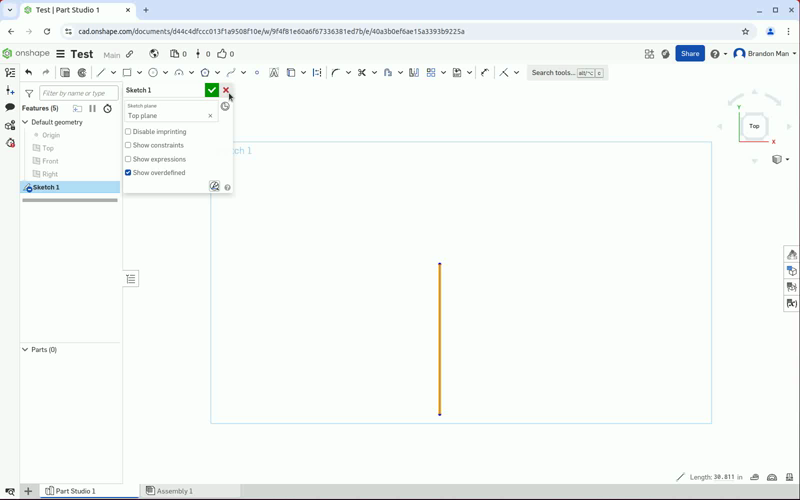
key(shift+h)
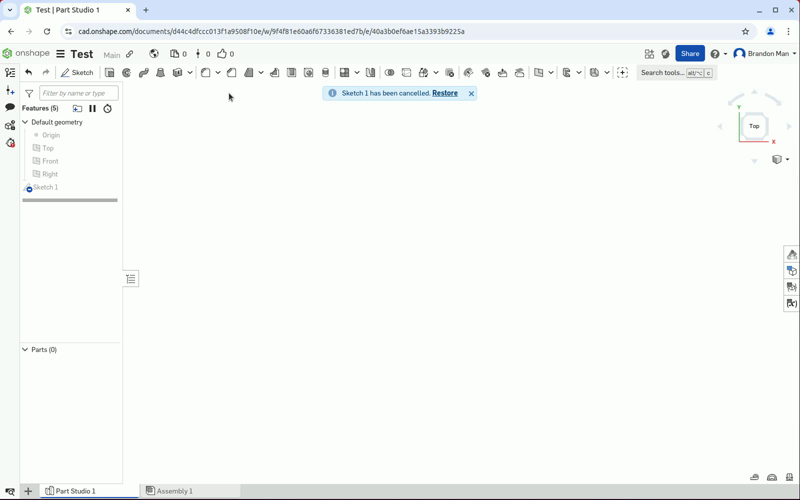
mouse_move(73, 352)
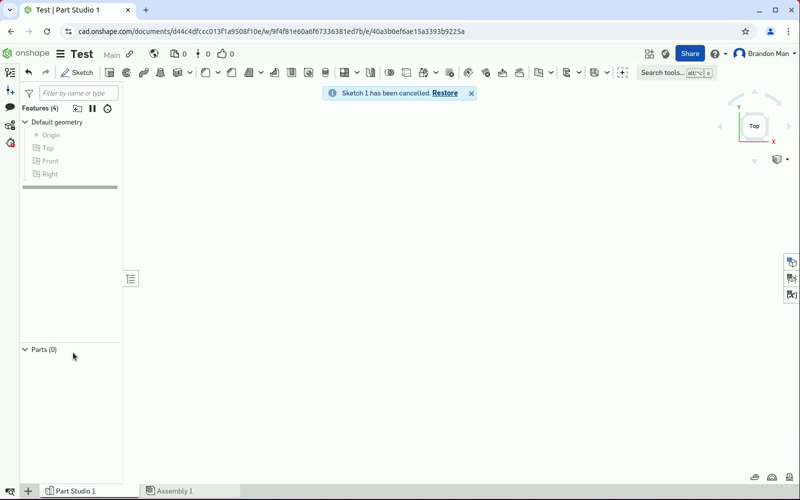
key(y)
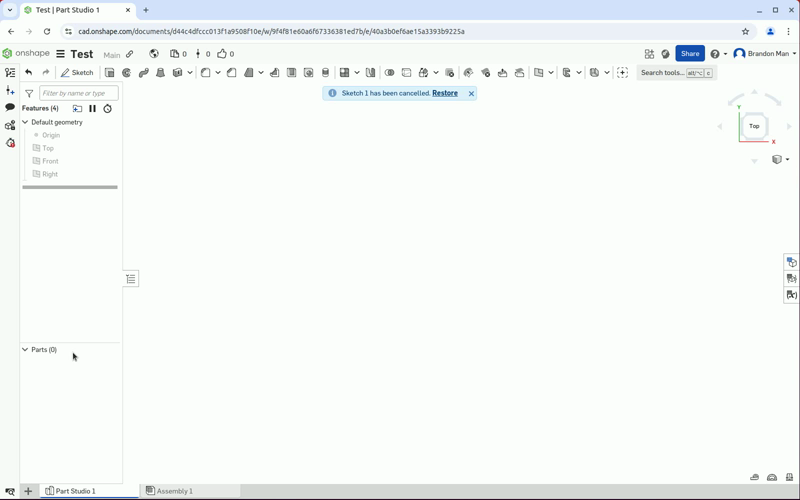
key(shift+p)
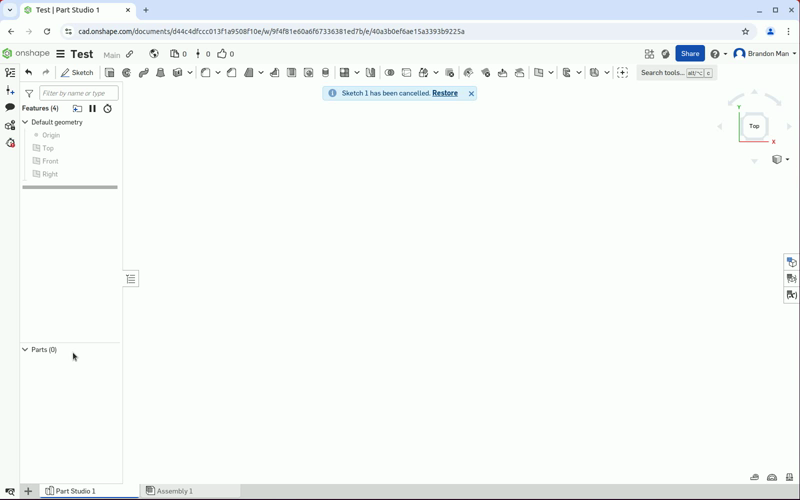
key(space)
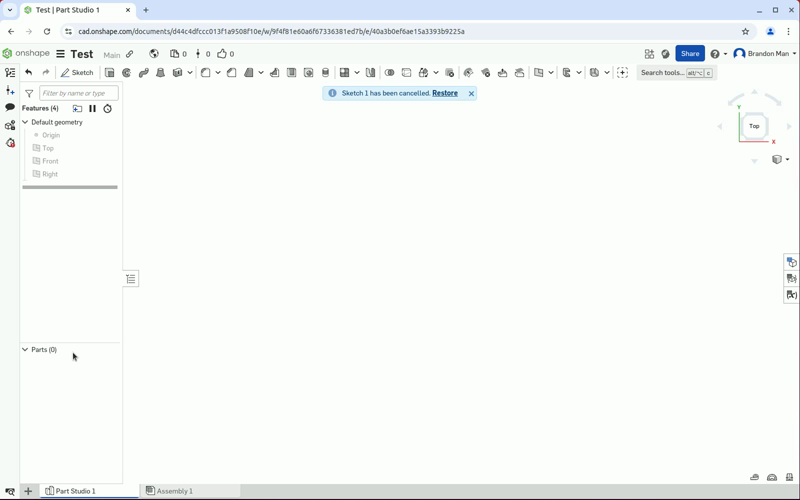
key_down(shift)
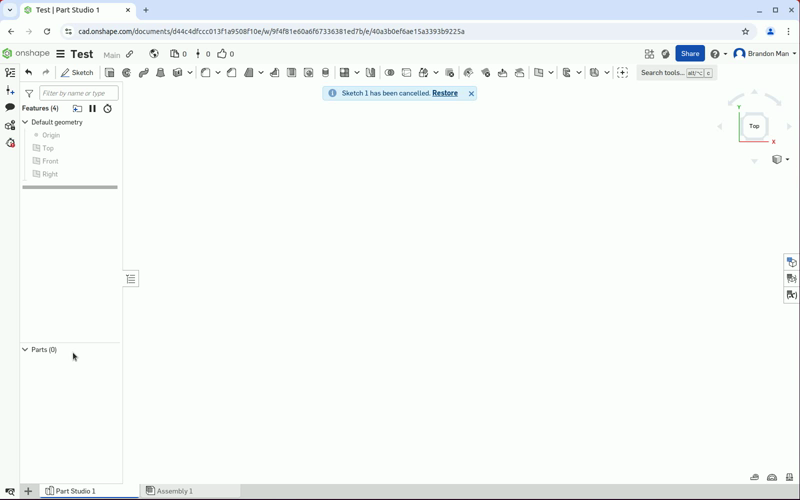
key(up)
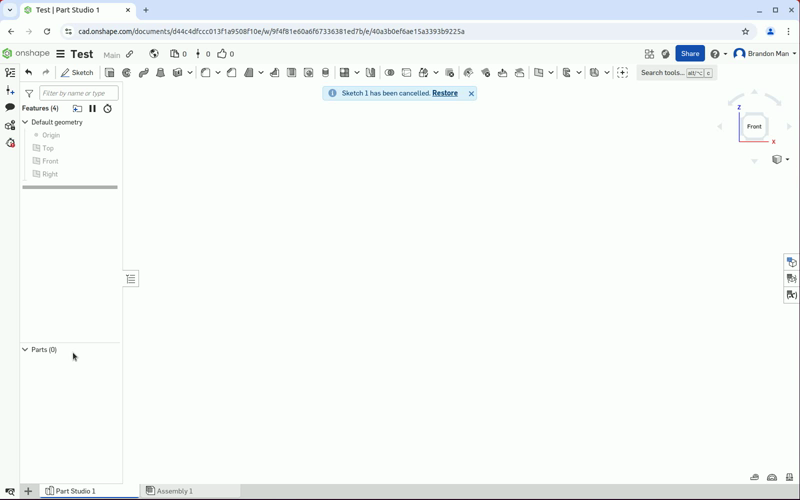
key_up(shift)
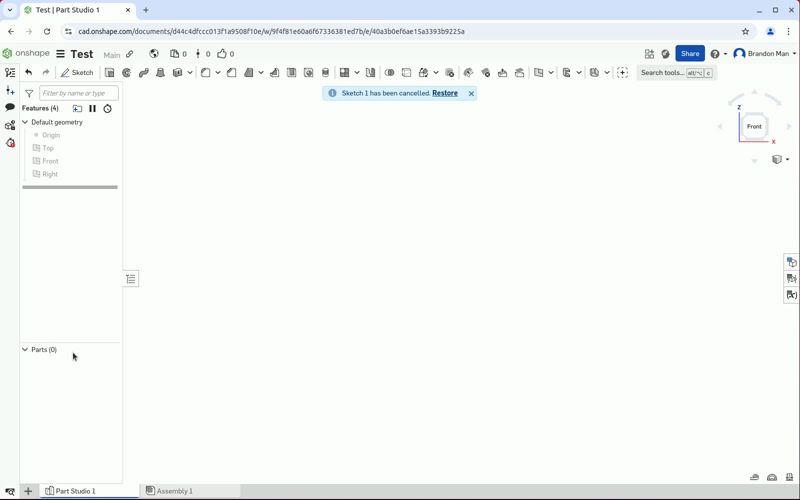
mouse_move(73, 352)
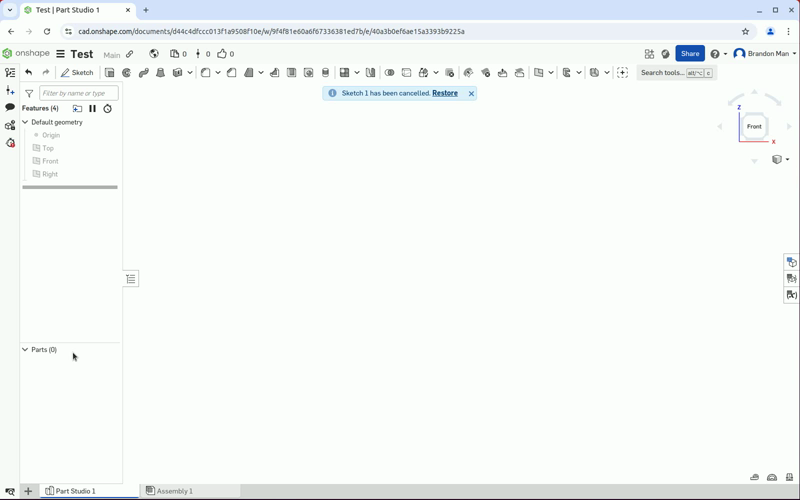
key(shift+y)
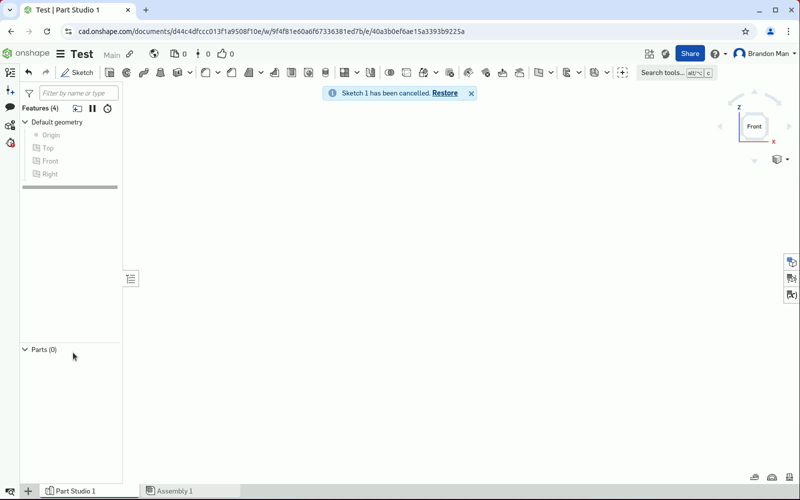
key(shift+s)
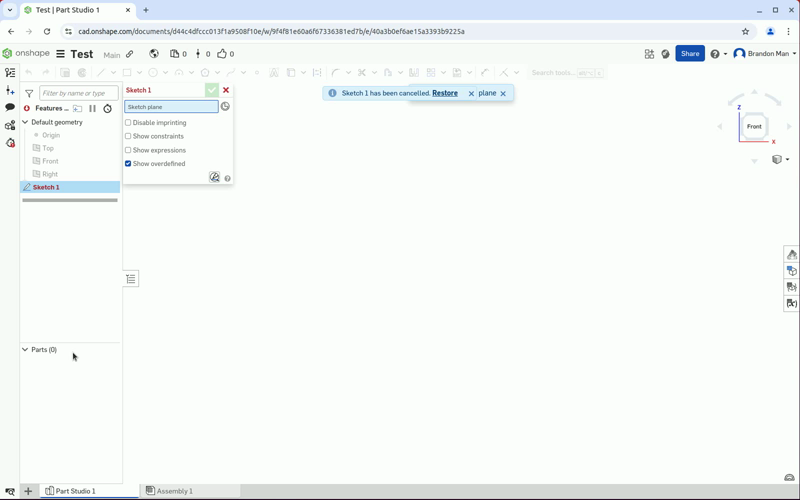
mouse_move(73, 163)
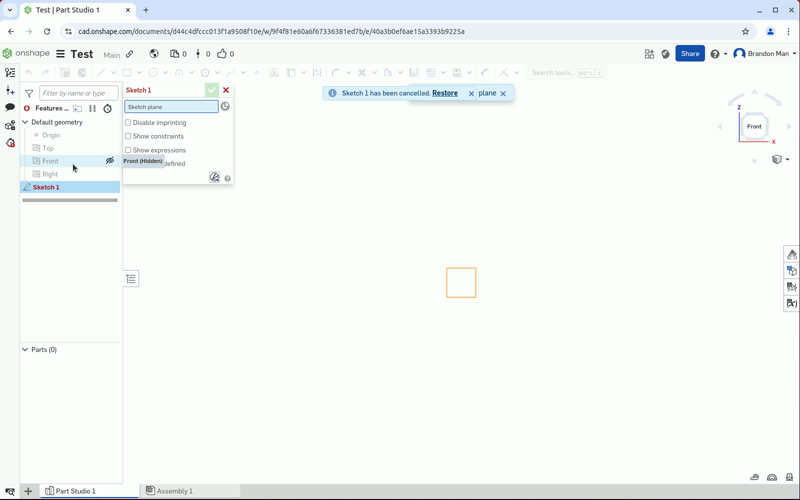
click(73, 163)
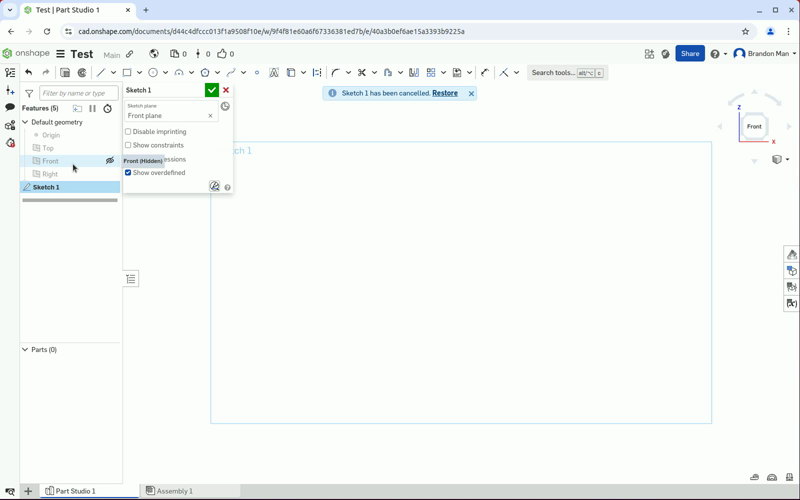
mouse_move(73, 352)
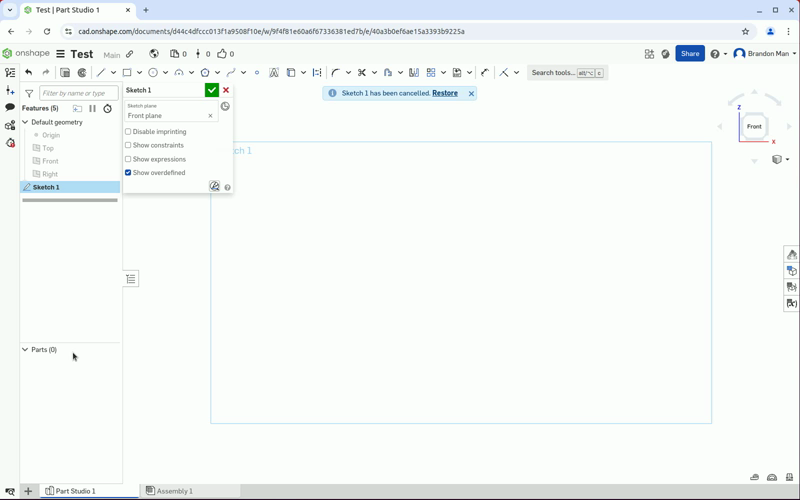
key(y)
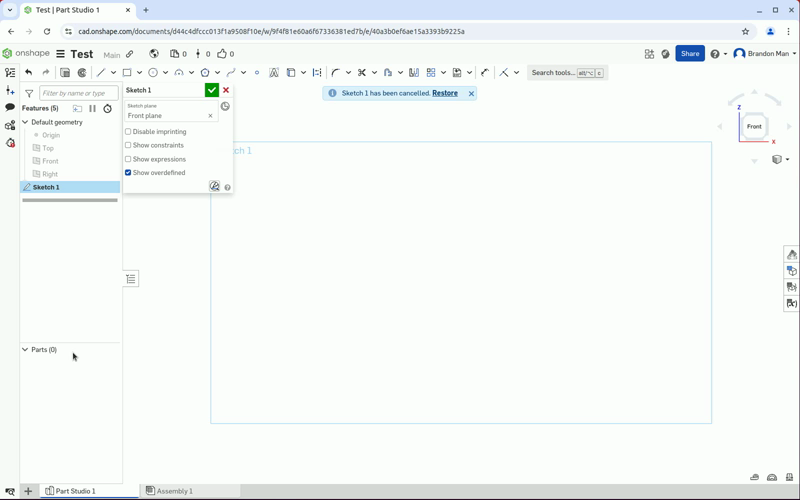
key(l)
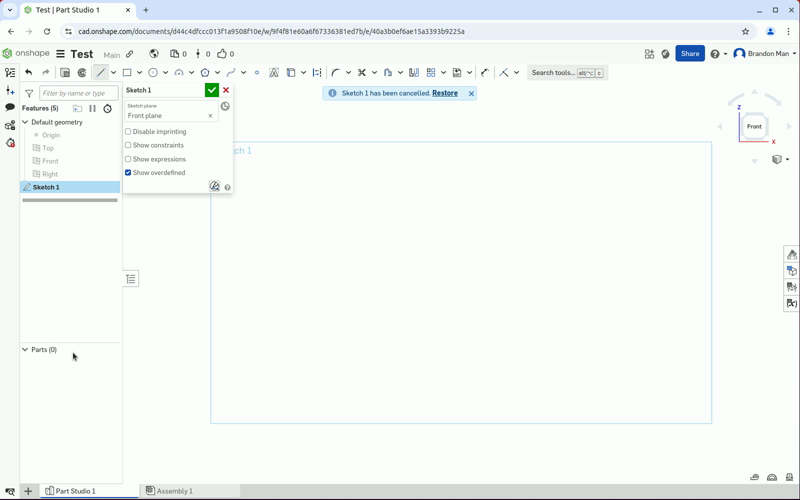
key_down(shift)
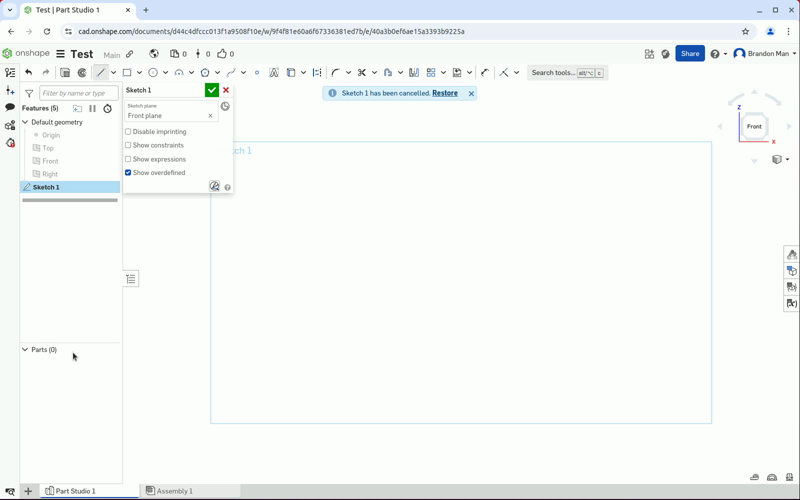
mouse_move(348, 299)
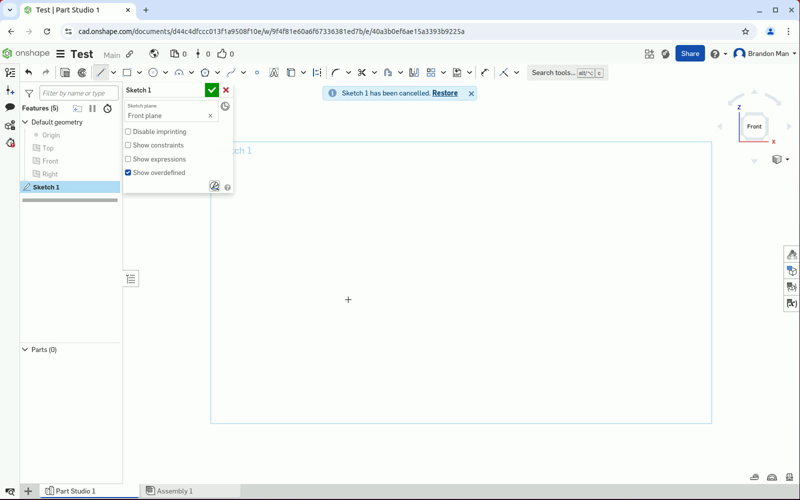
click(348, 299)
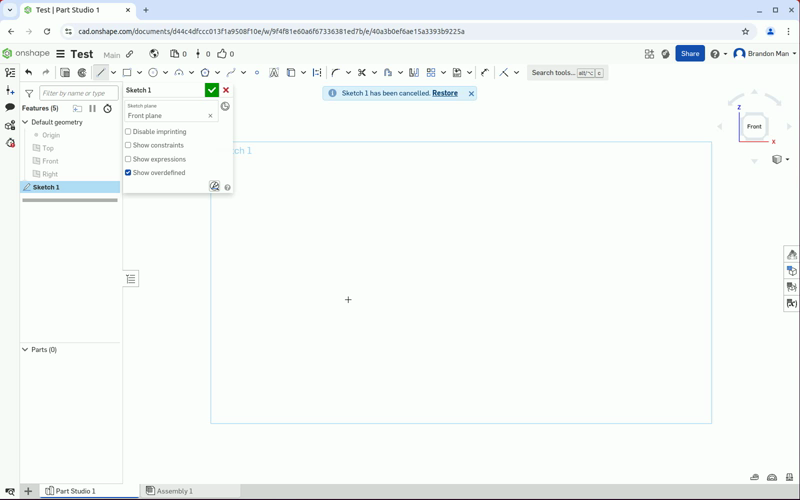
key_up(shift)
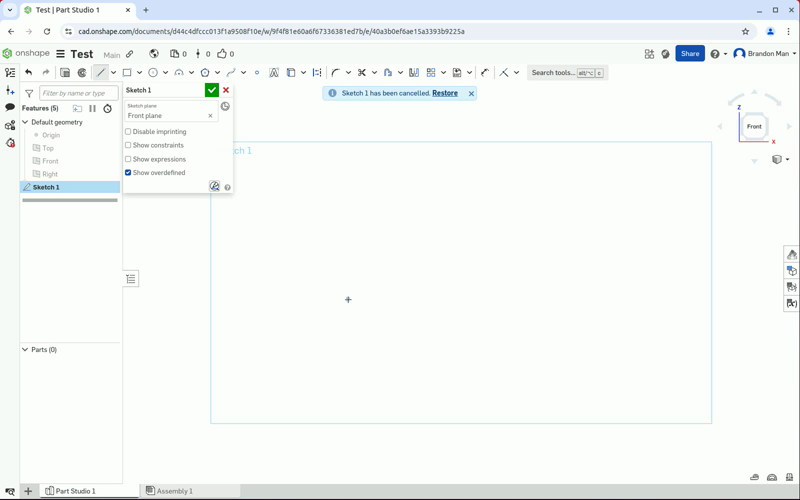
key_down(shift)
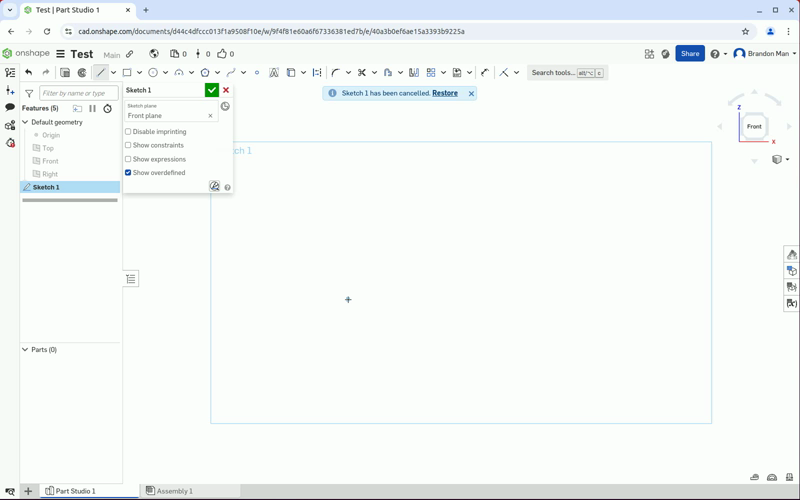
mouse_move(378, 299)
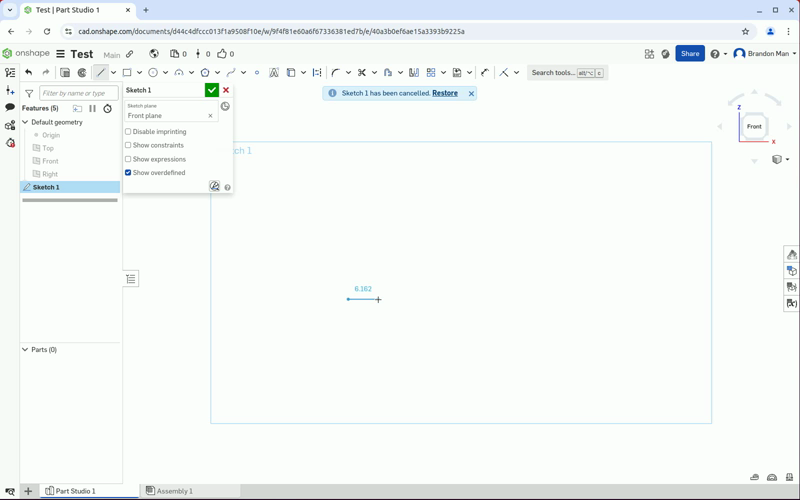
mouse_move(364, 299)
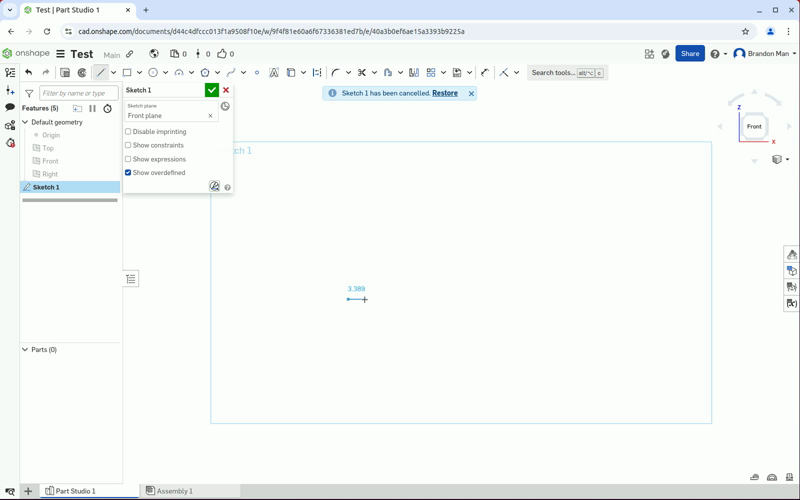
click(364, 299)
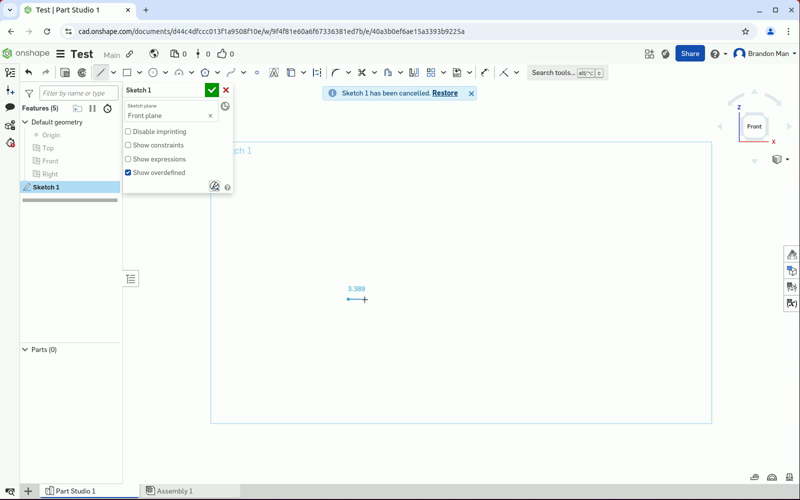
key_up(shift)
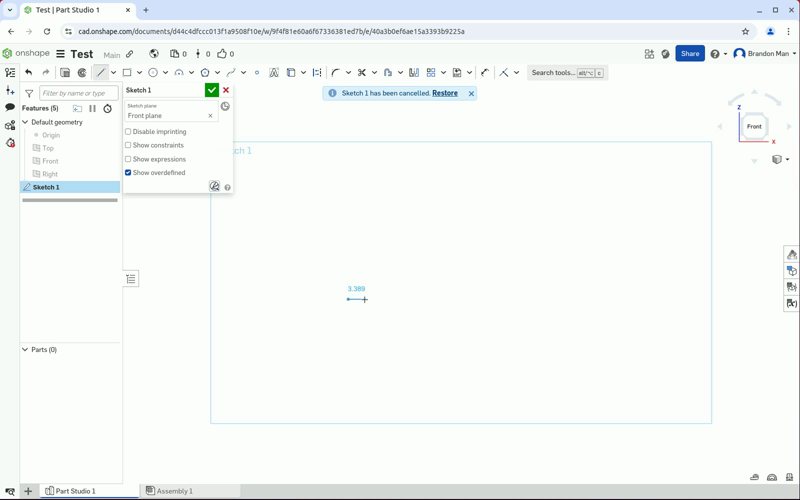
key_down(shift)
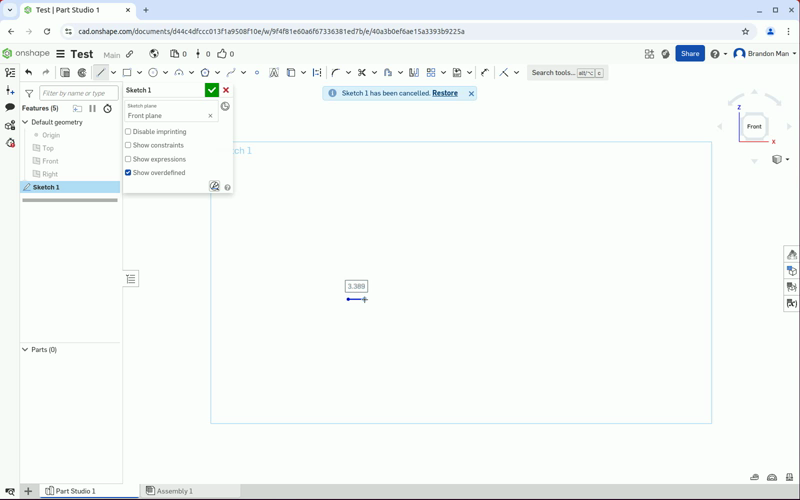
mouse_move(394, 299)
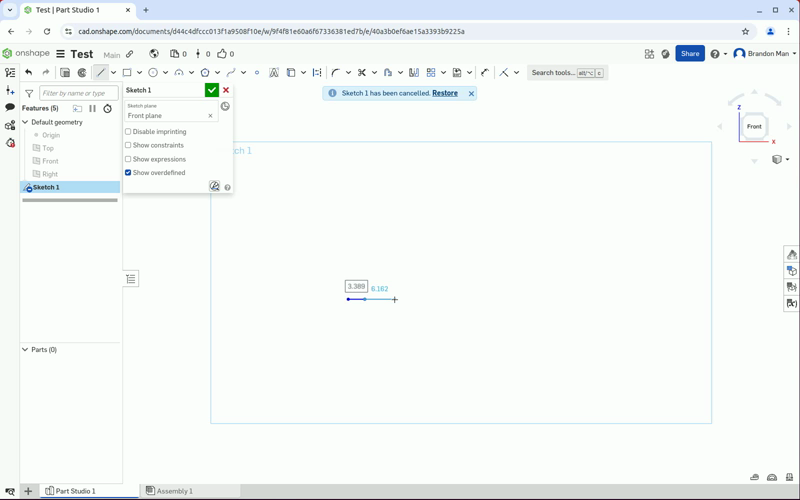
mouse_move(364, 282)
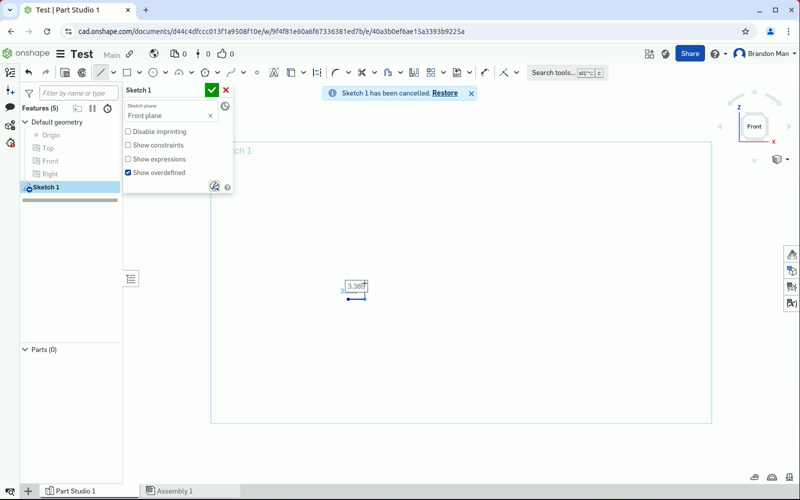
click(364, 282)
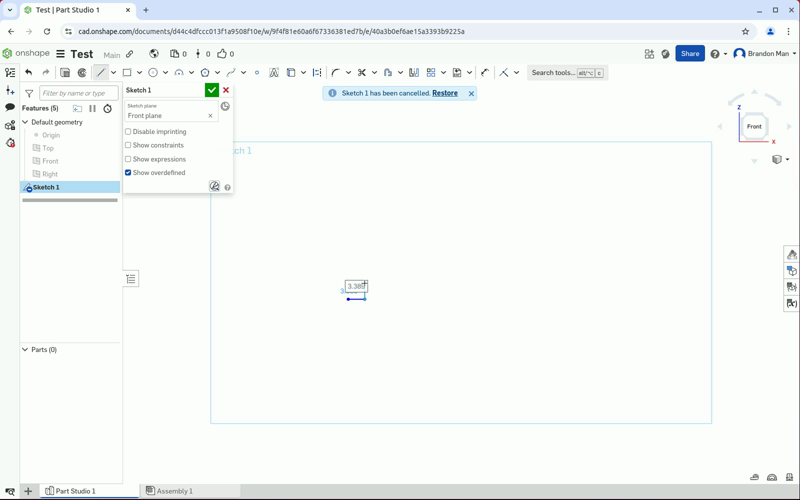
key_up(shift)
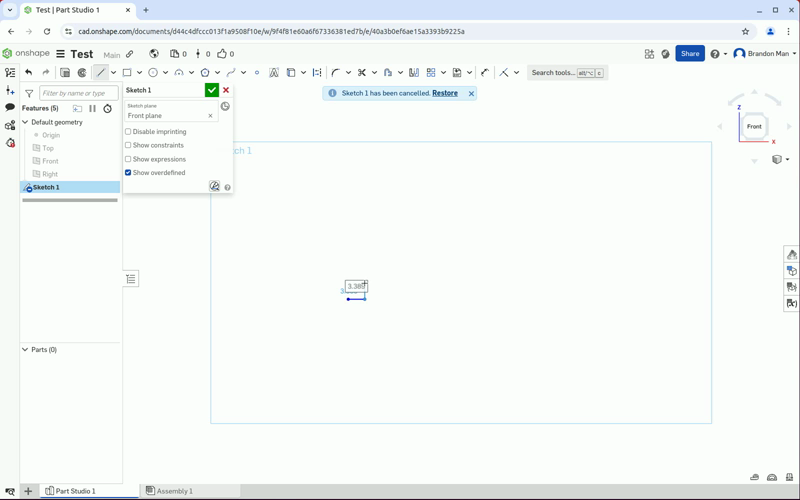
key_down(shift)
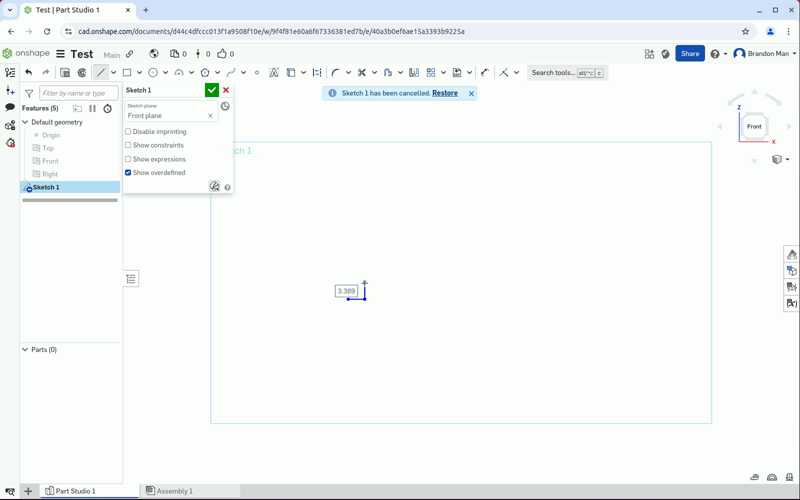
mouse_move(555, 282)
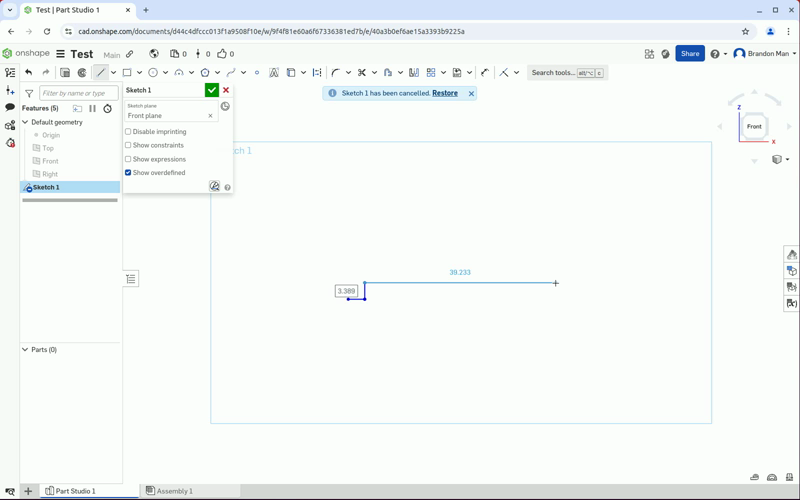
click(555, 282)
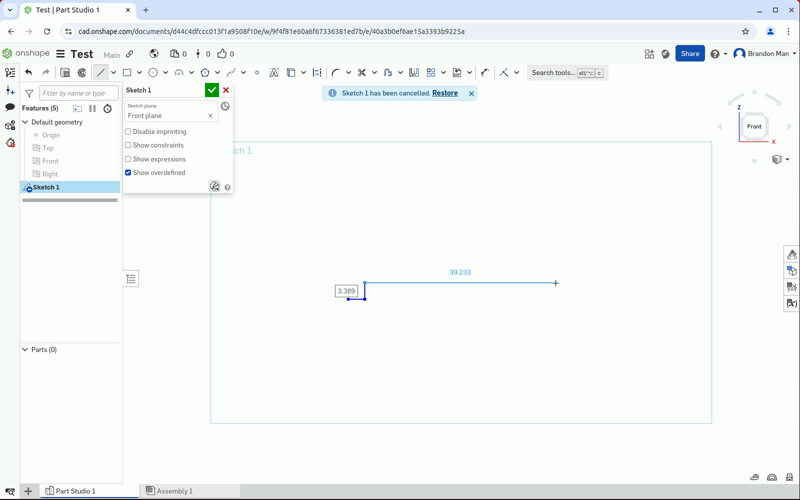
key_up(shift)
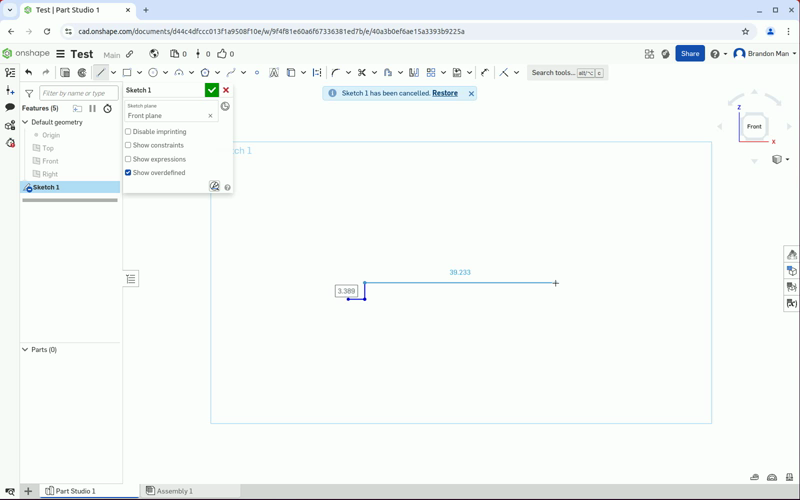
key_down(shift)
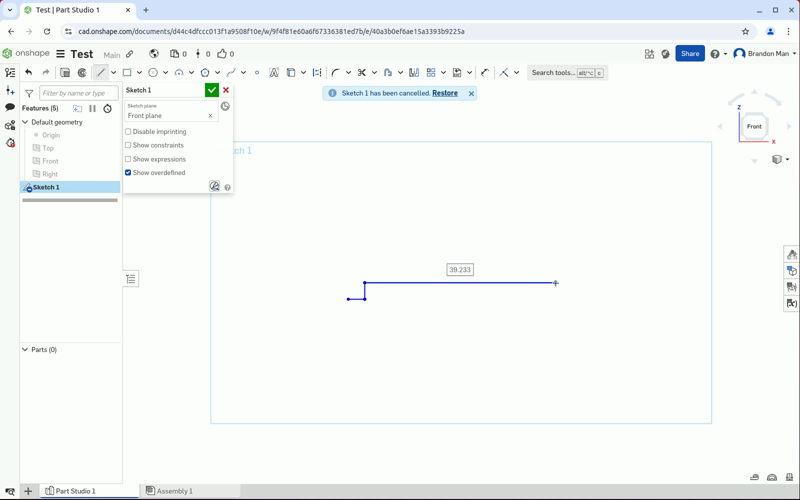
mouse_move(585, 282)
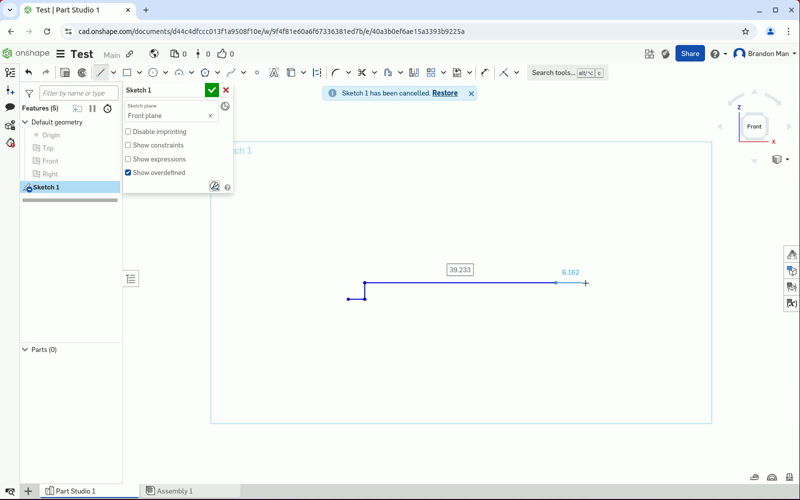
mouse_move(555, 299)
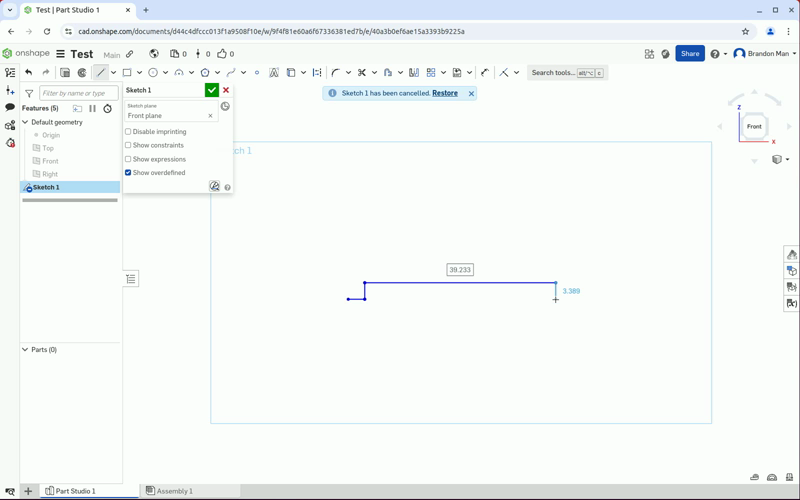
click(555, 299)
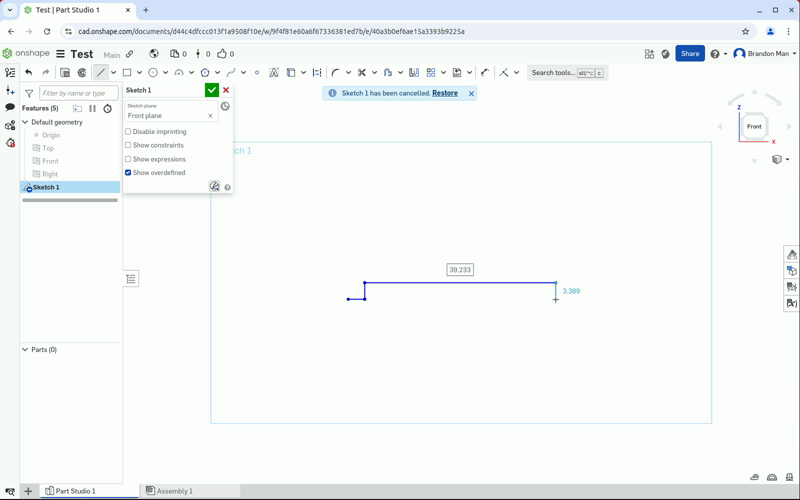
key_up(shift)
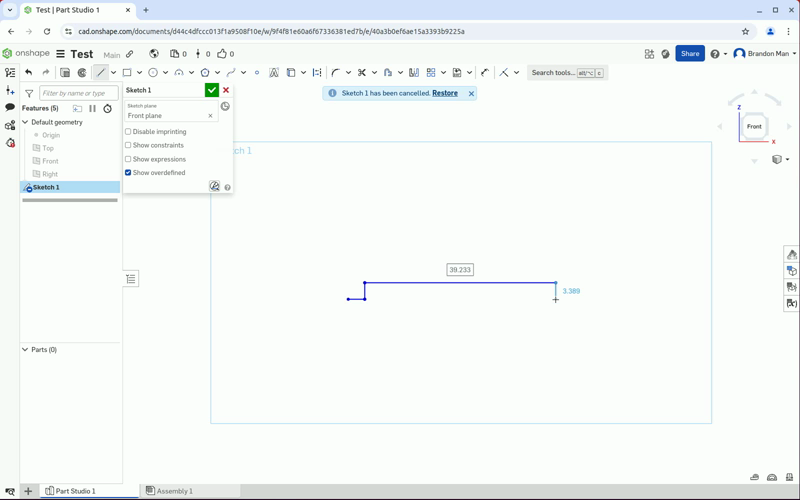
key_down(shift)
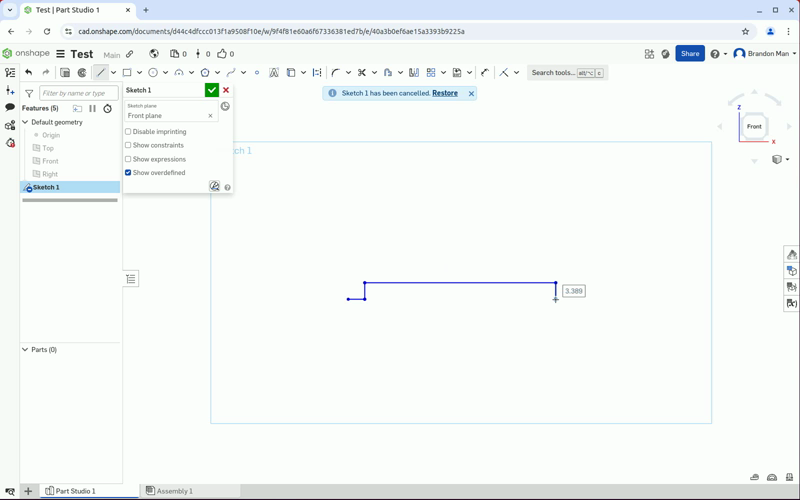
mouse_move(585, 299)
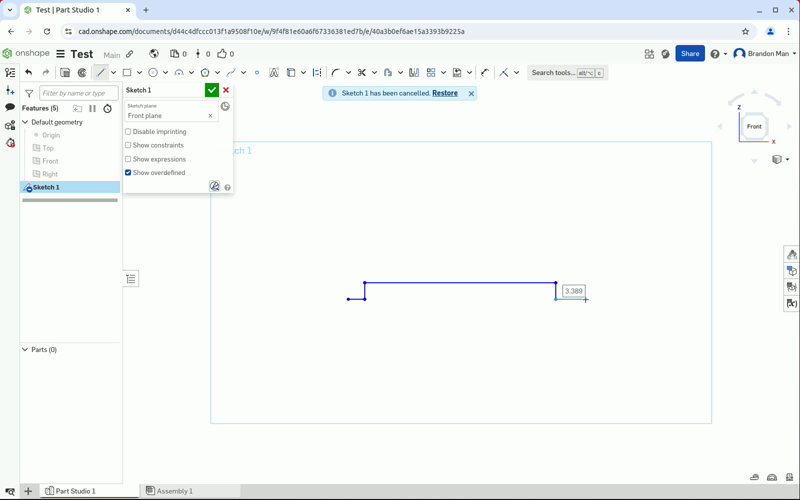
mouse_move(572, 299)
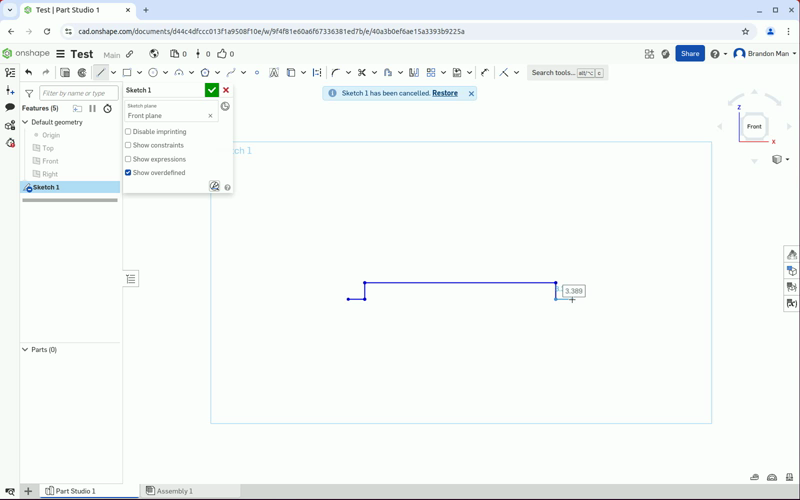
click(572, 299)
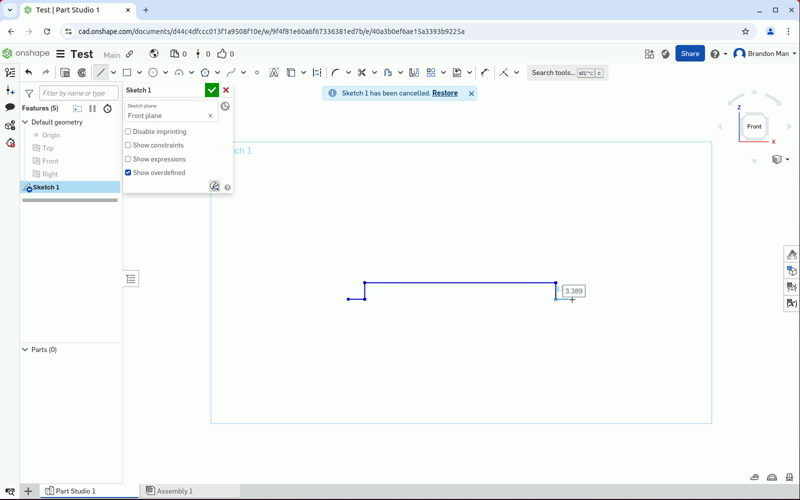
key_up(shift)
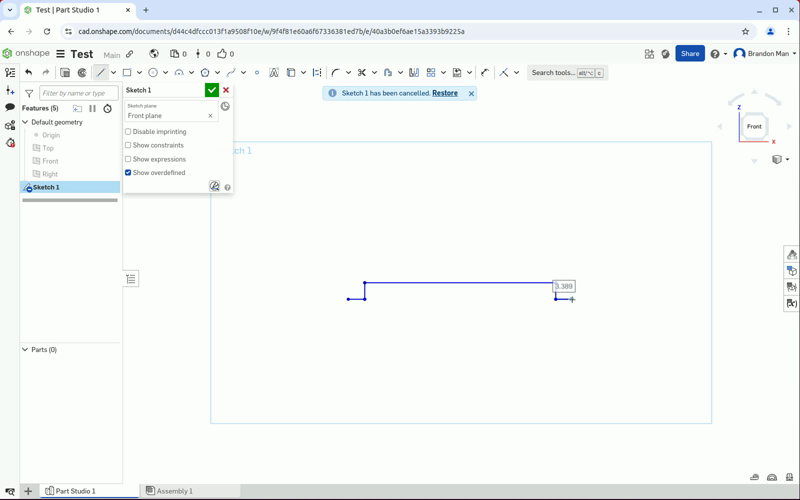
key_down(shift)
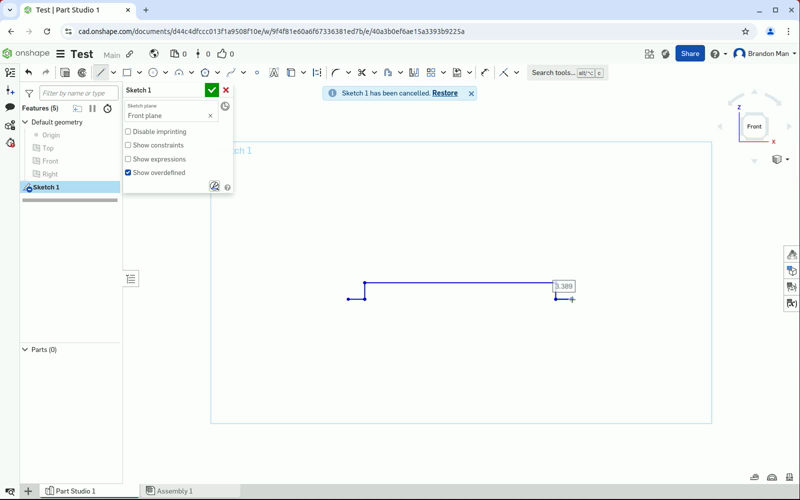
mouse_move(589, 299)
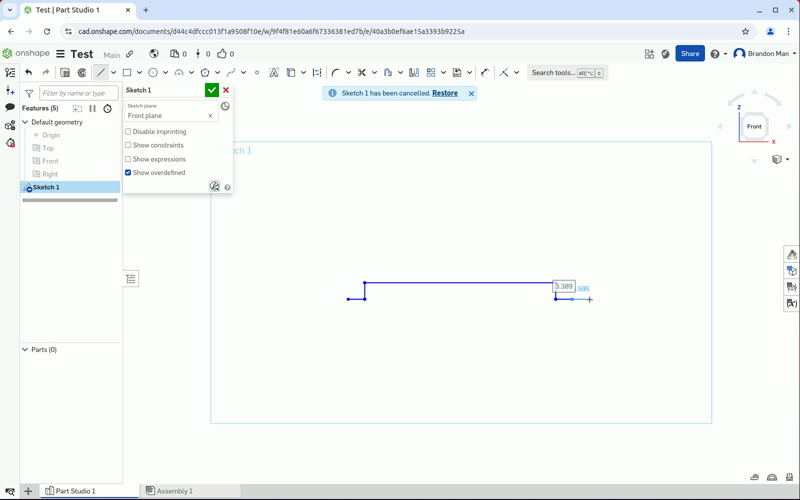
mouse_move(572, 266)
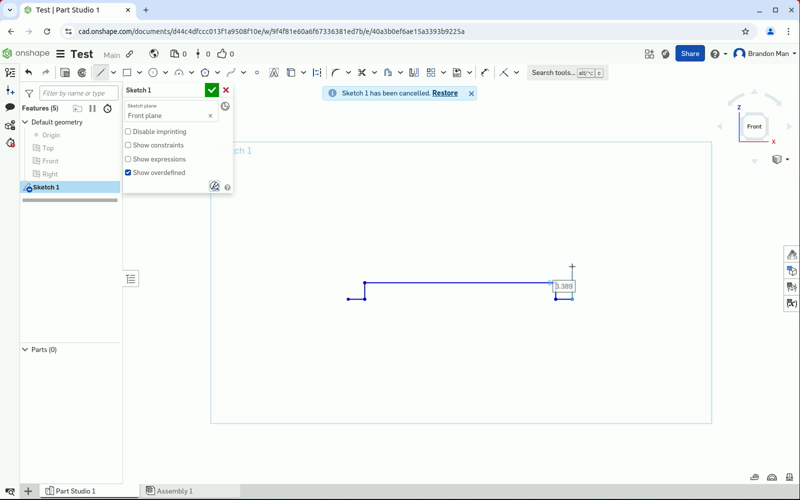
click(572, 266)
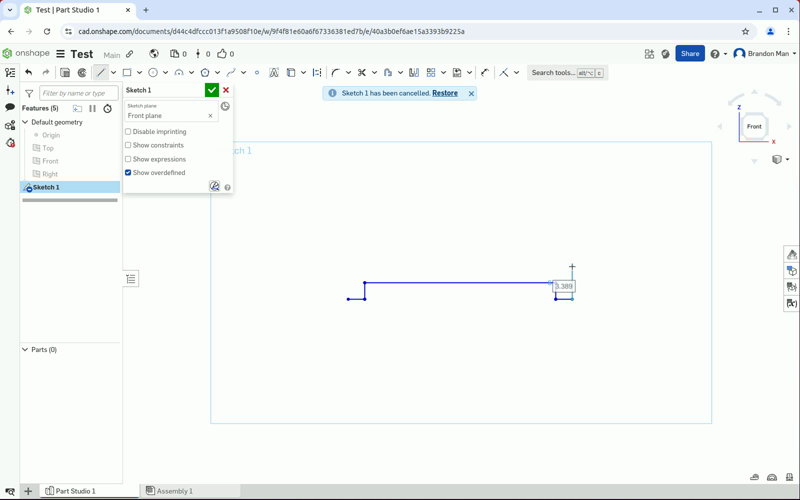
key_up(shift)
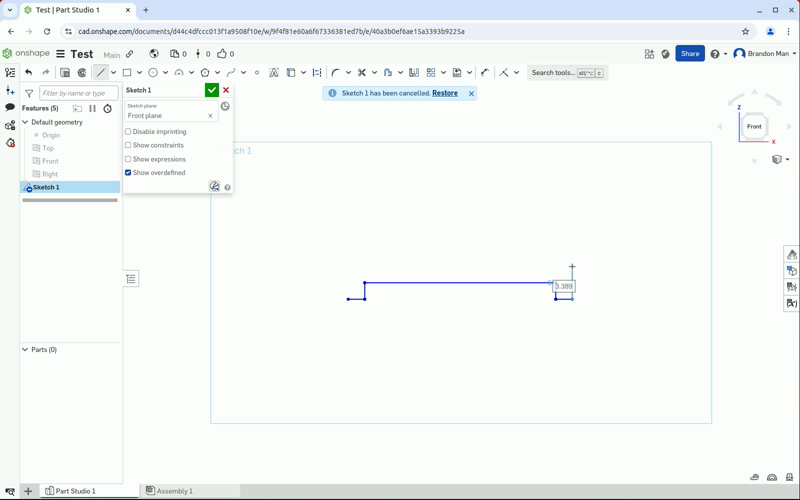
key_down(shift)
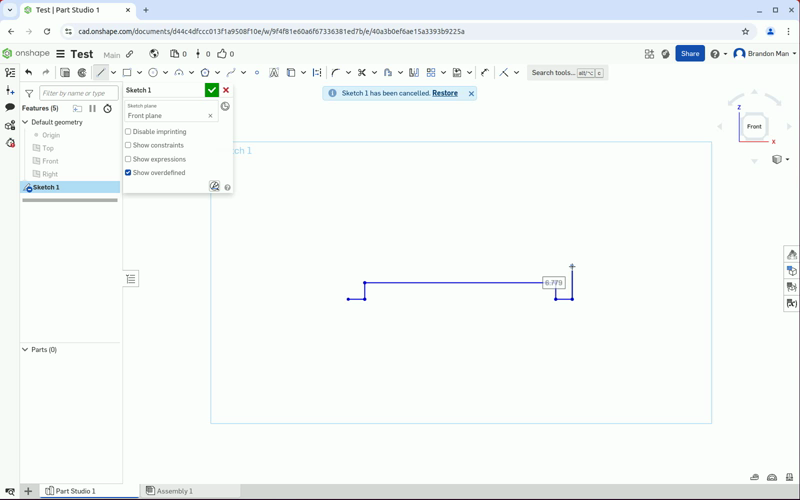
mouse_move(348, 266)
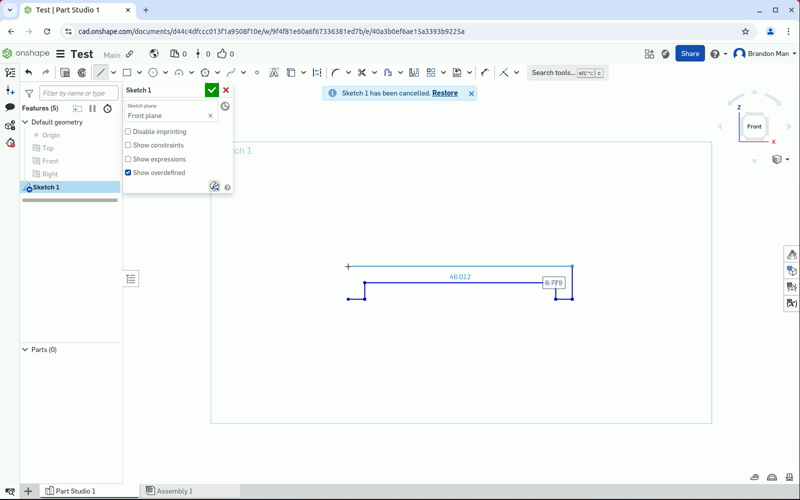
click(348, 266)
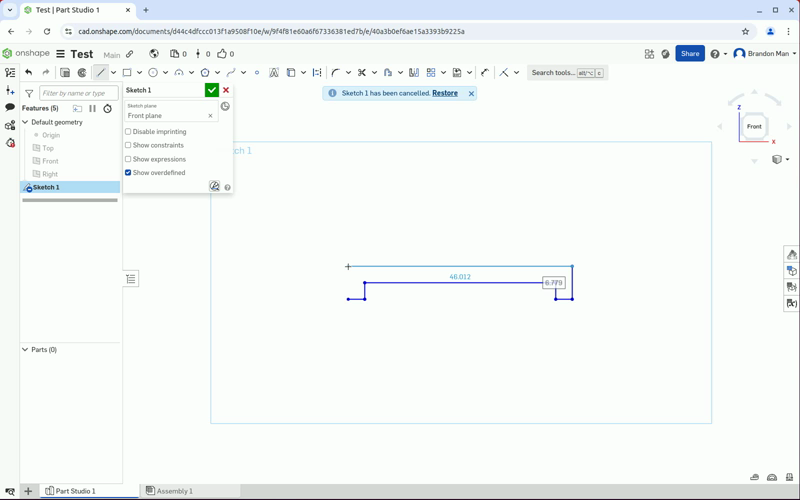
key_up(shift)
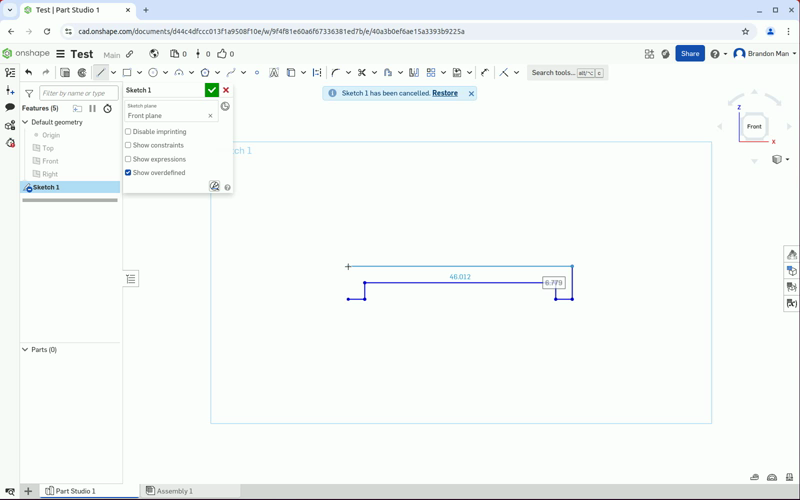
mouse_move(378, 266)
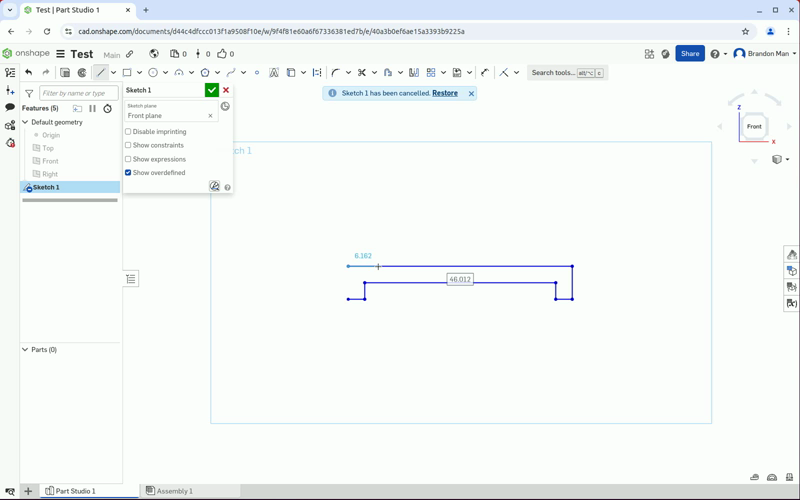
key_down(shift)
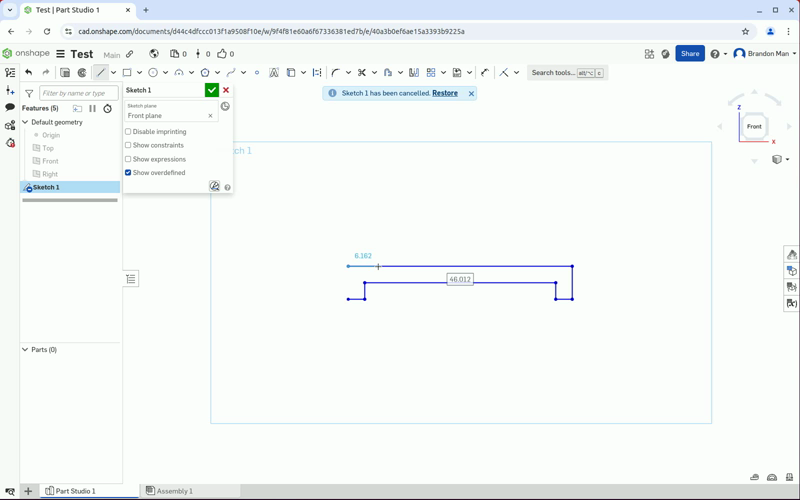
mouse_move(348, 299)
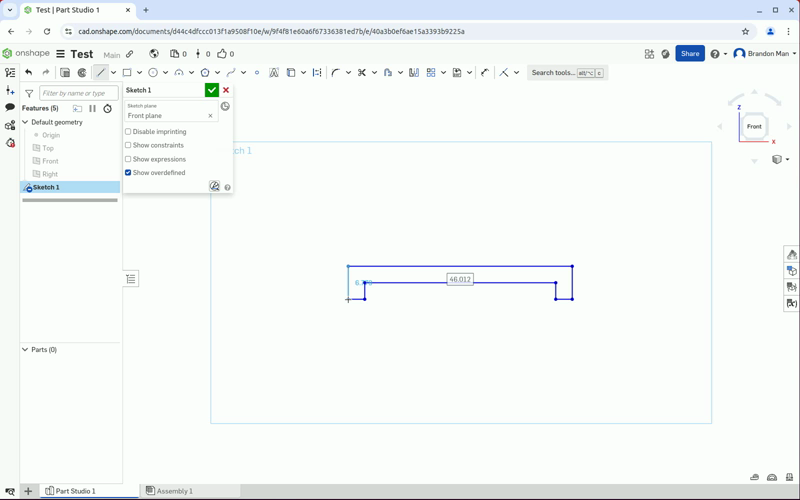
key_up(shift)
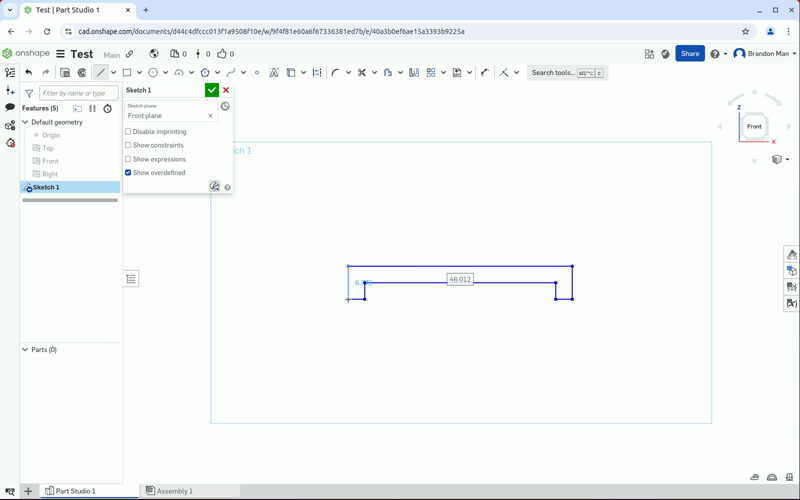
click(348, 299)
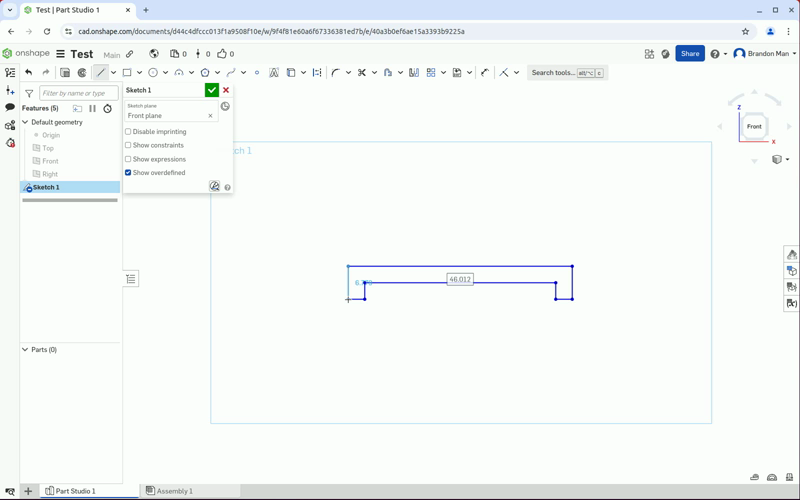
key(esc)
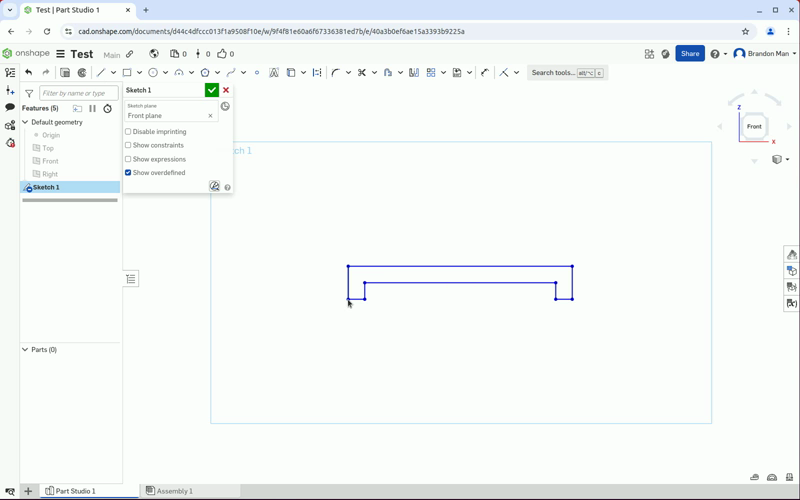
mouse_move(548, 274)
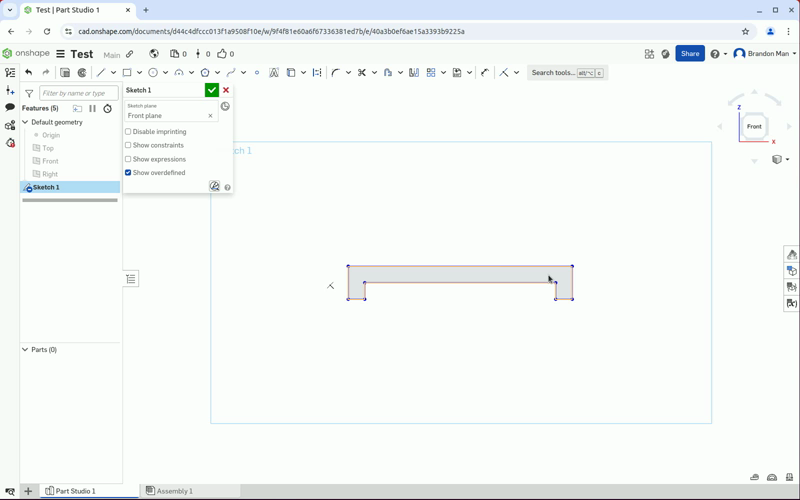
click(548, 274)
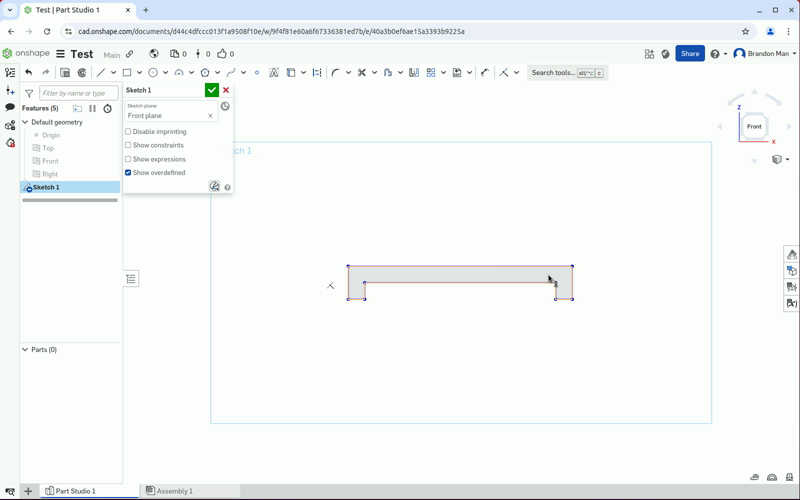
mouse_move(73, 352)
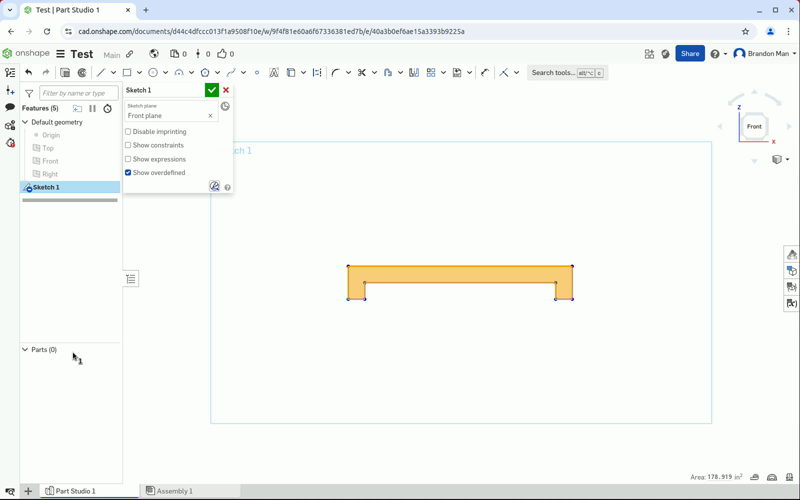
key(shift+y)
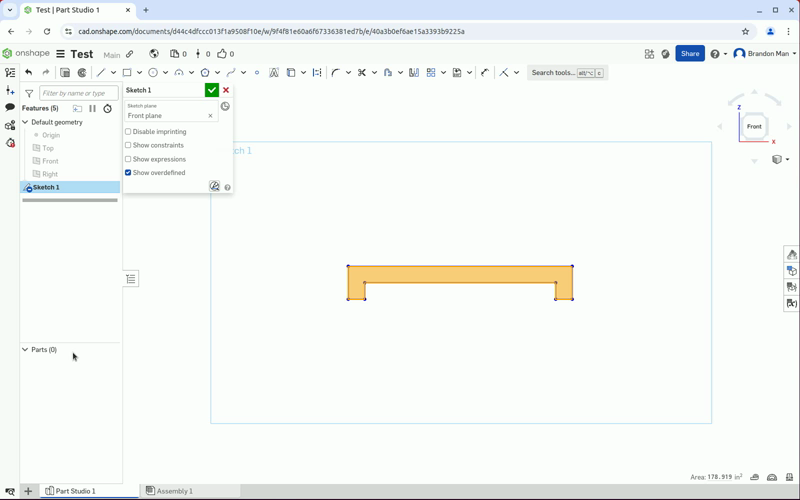
key(shift+e)
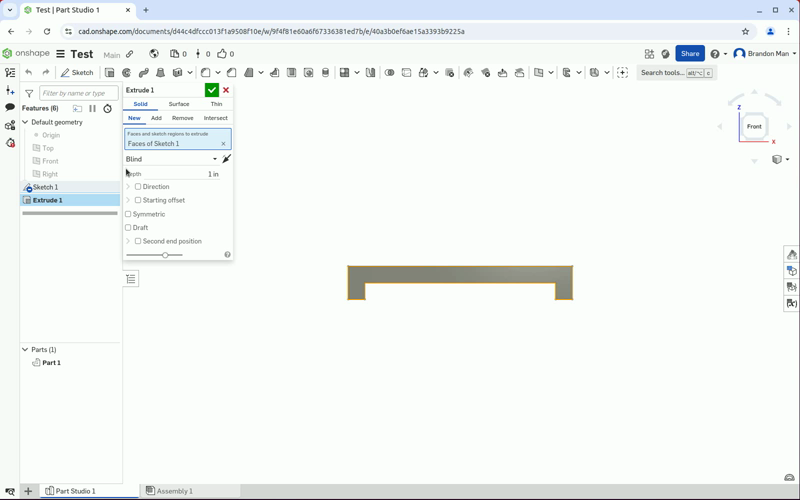
mouse_move(143, 106)
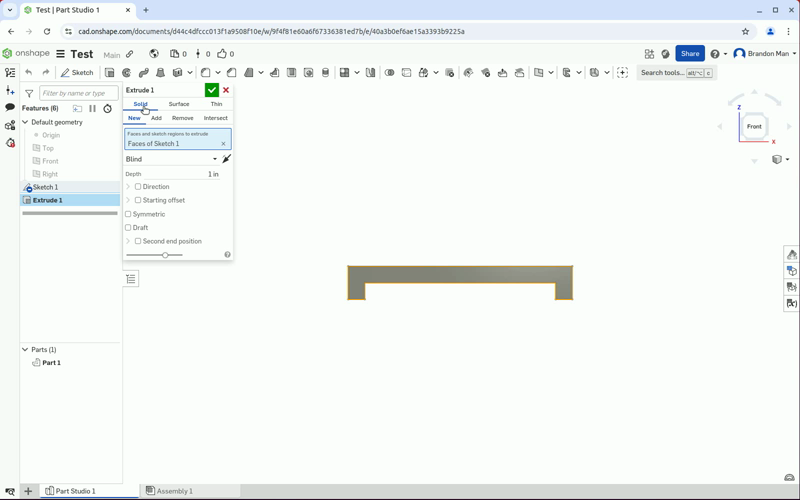
click(143, 106)
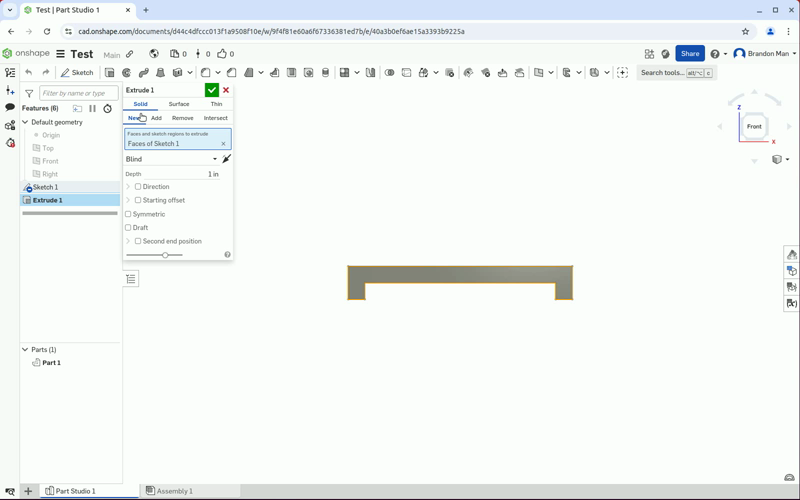
mouse_move(137, 120)
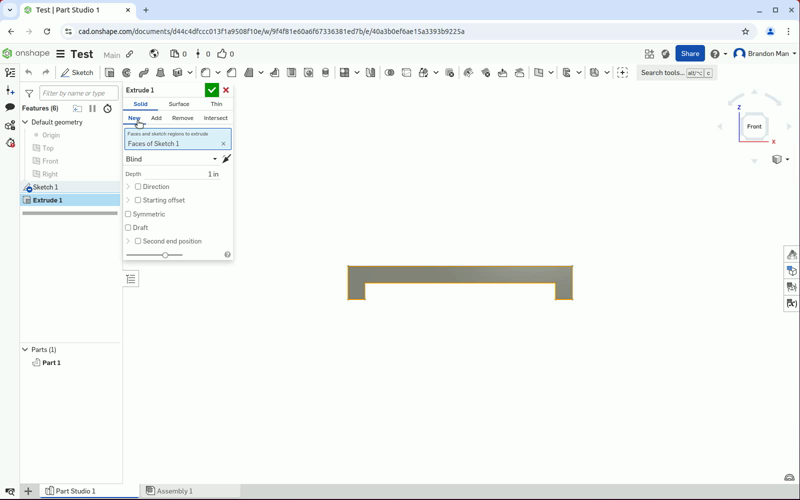
click(137, 120)
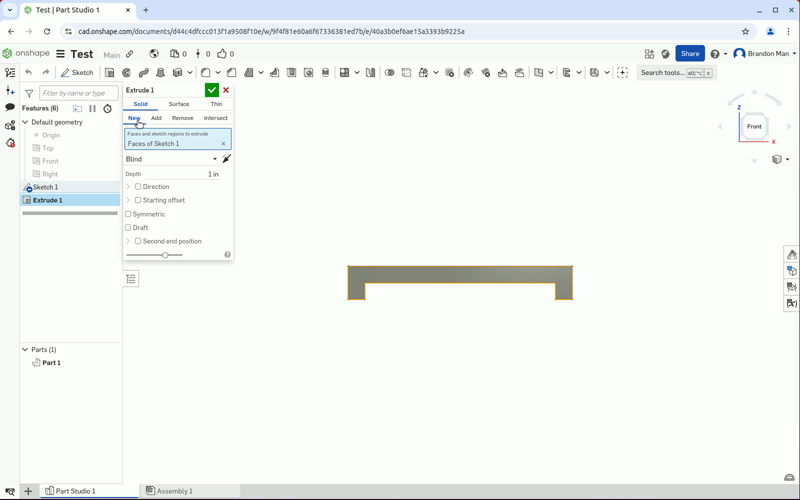
key(tab, 4)
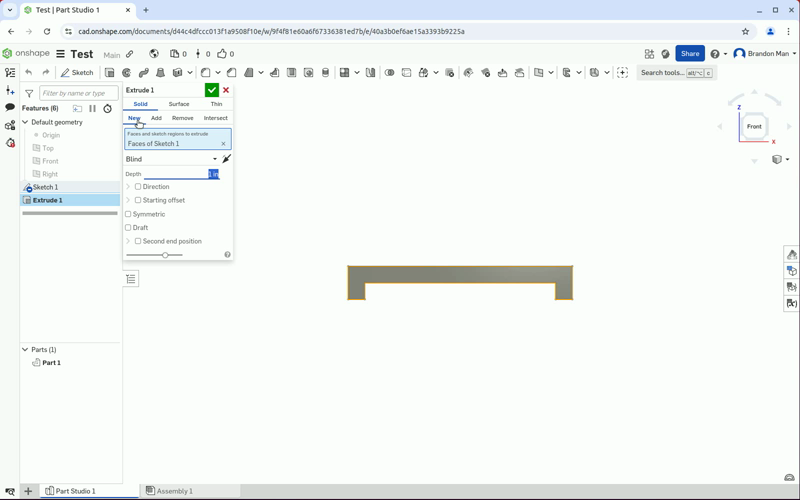
text(7.943)
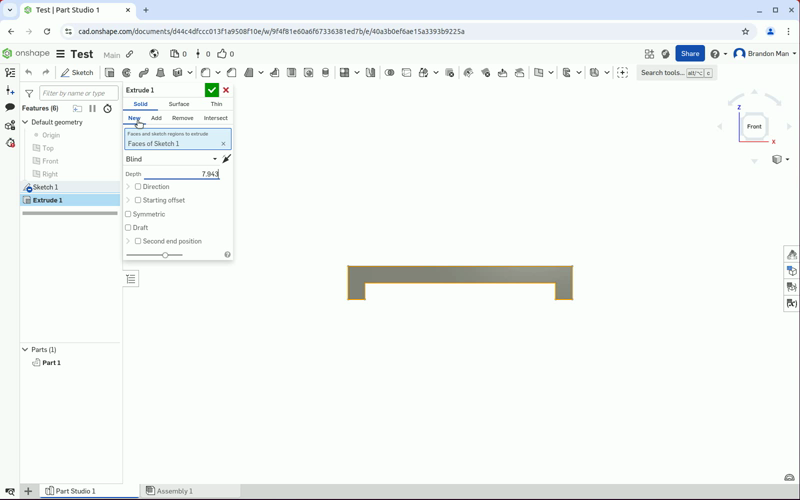
key(enter)
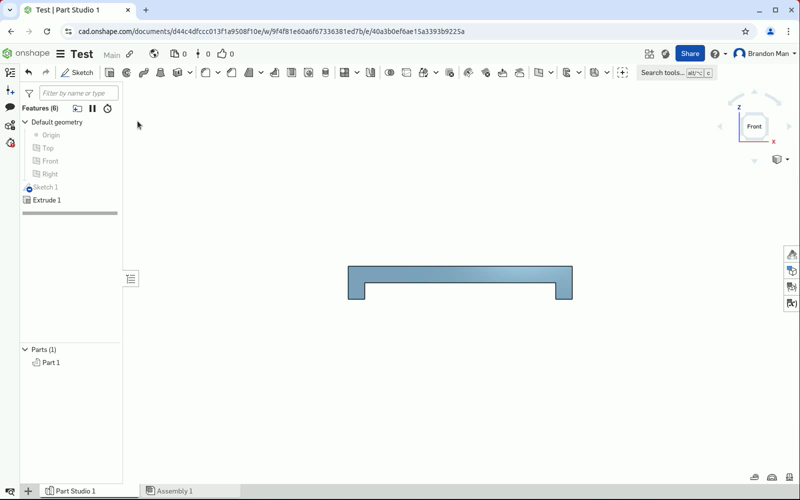
key(shift+h)
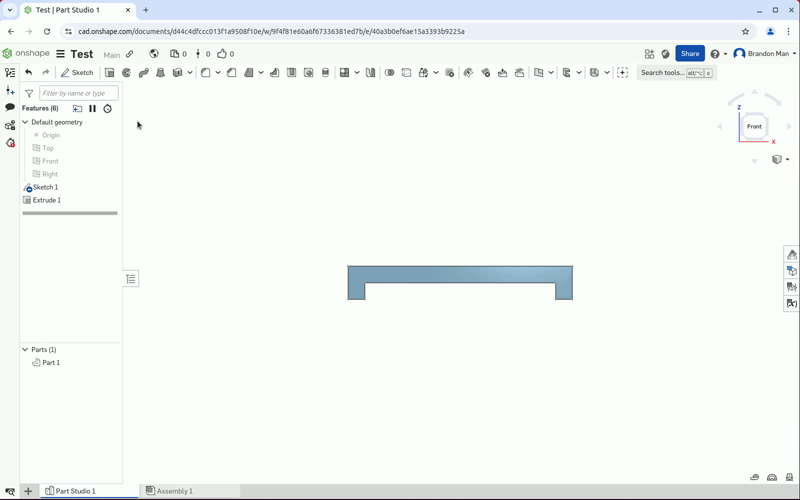
key(shift+h)
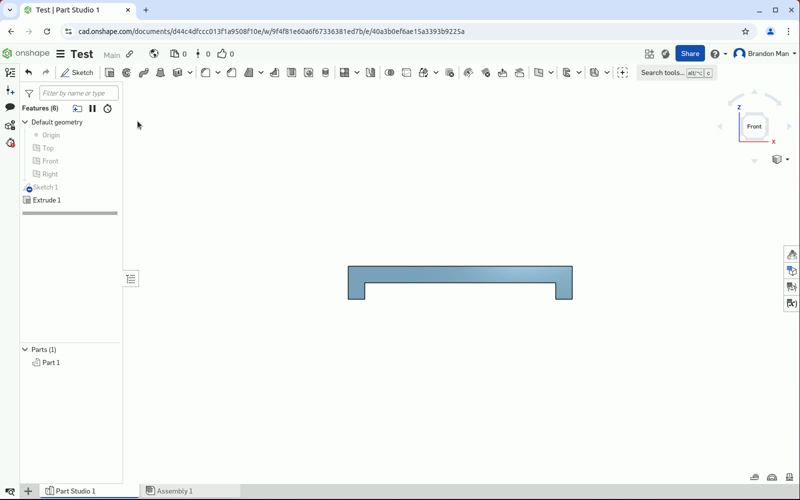
mouse_move(73, 189)
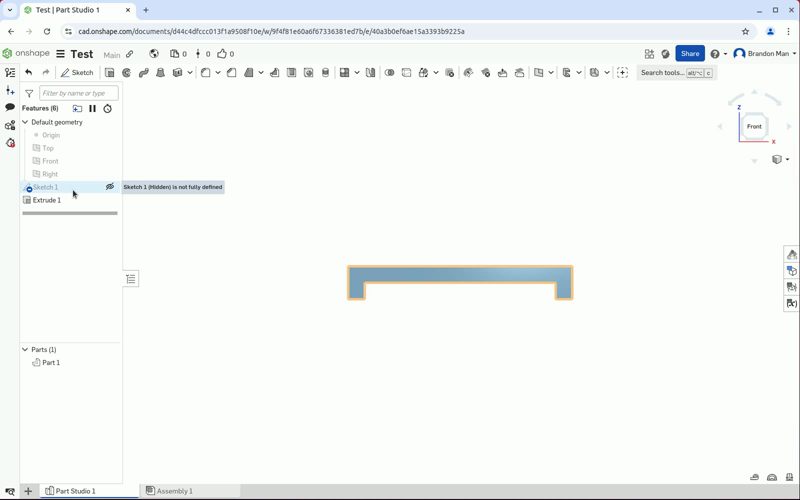
click(73, 189)
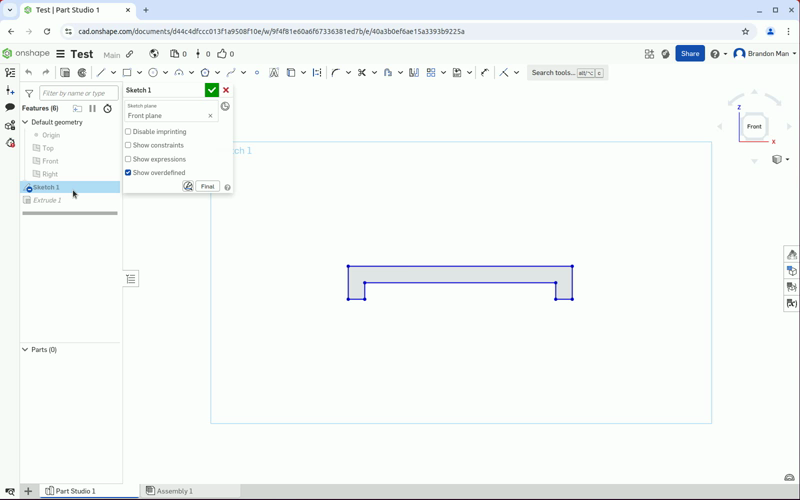
mouse_move(229, 92)
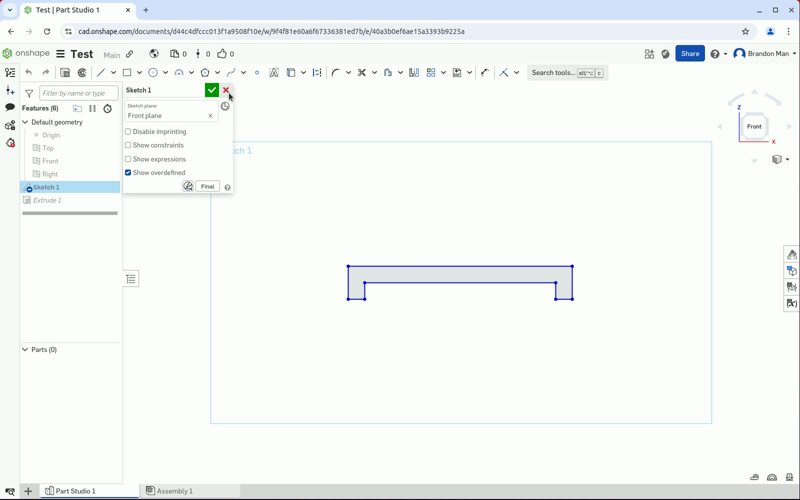
click(229, 92)
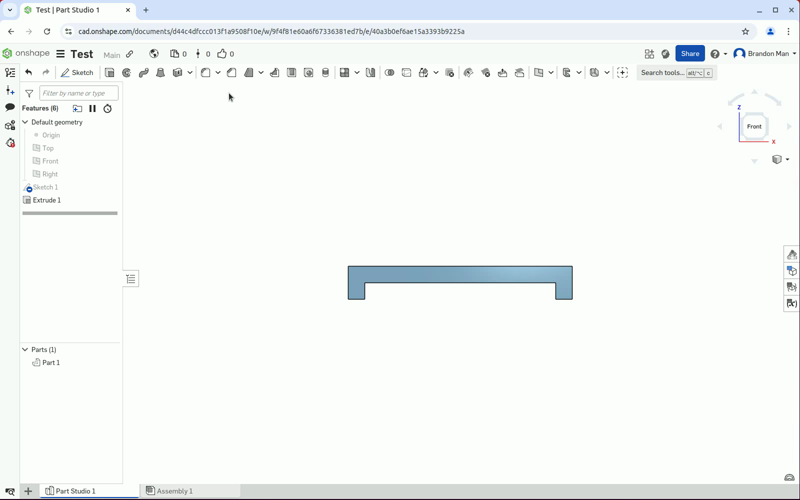
mouse_move(73, 352)
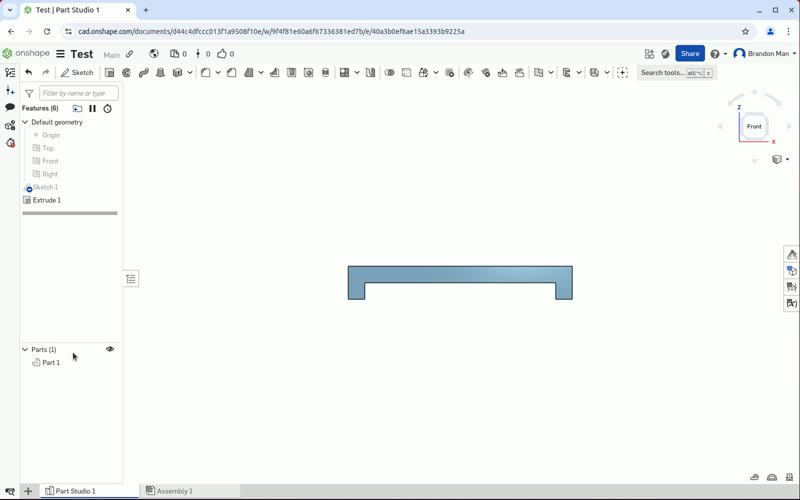
key(y)
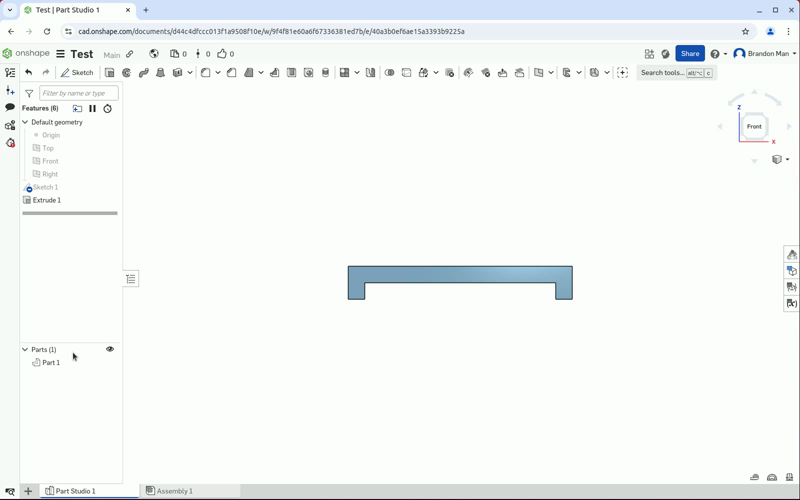
key(shift+p)
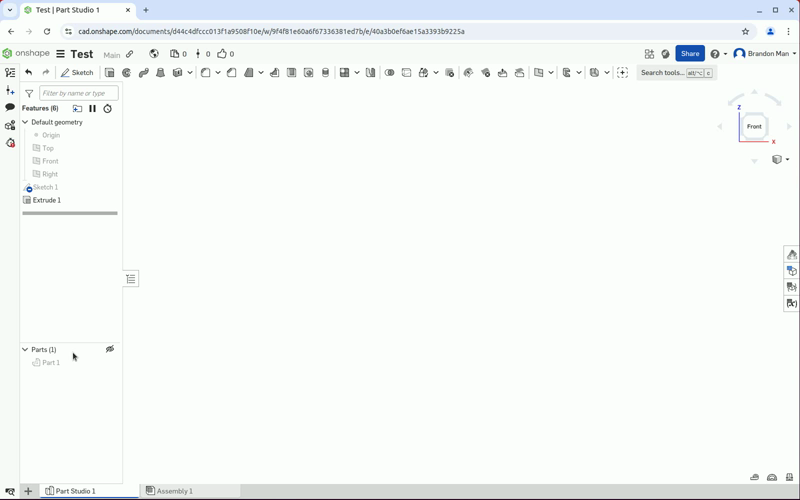
key(space)
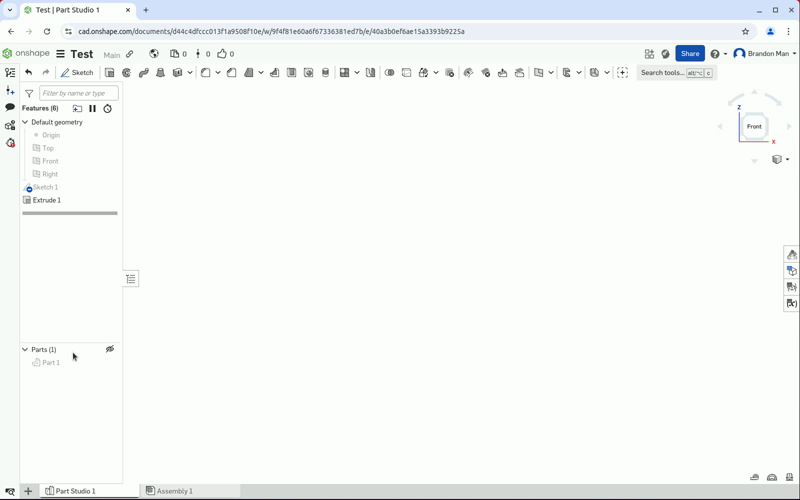
key_down(shift)
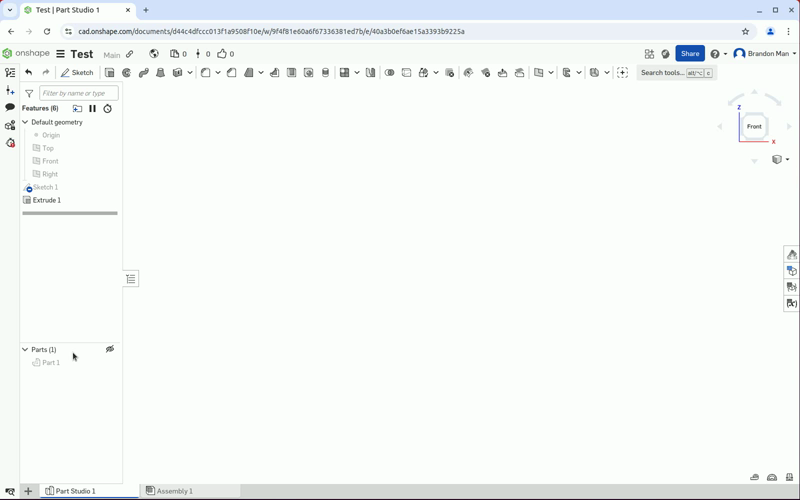
key(left)
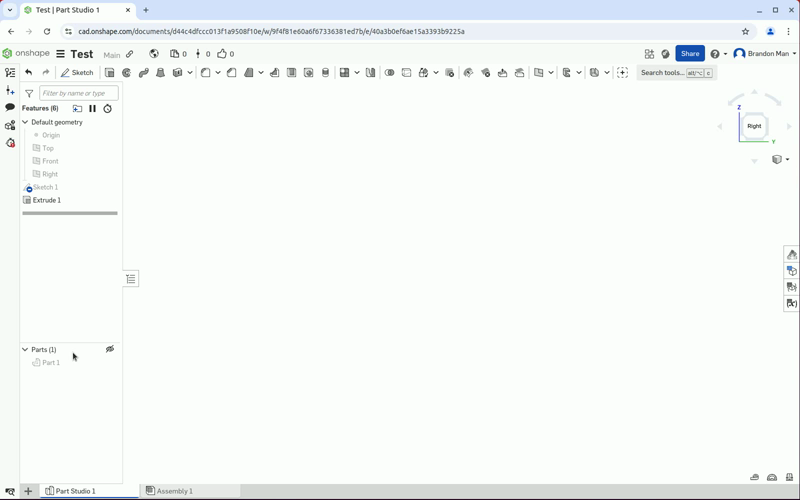
key_up(shift)
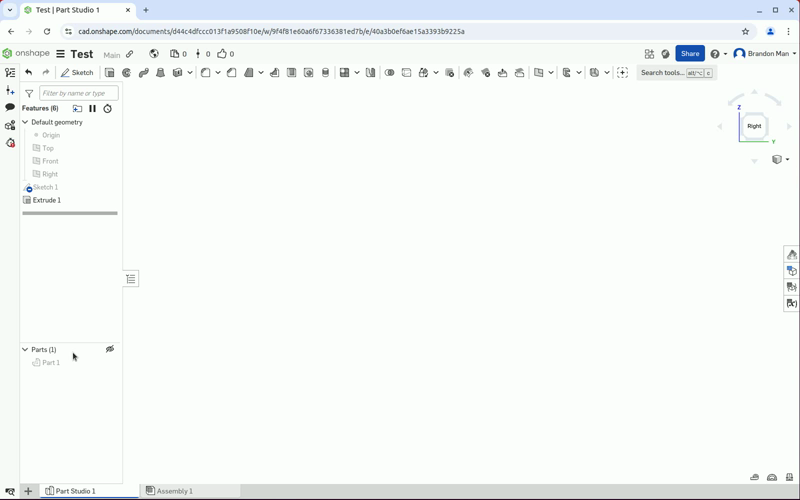
mouse_move(73, 352)
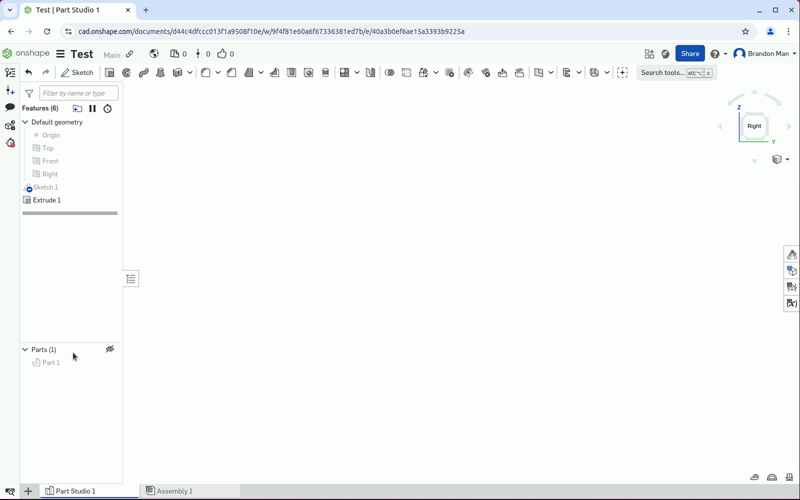
key(shift+y)
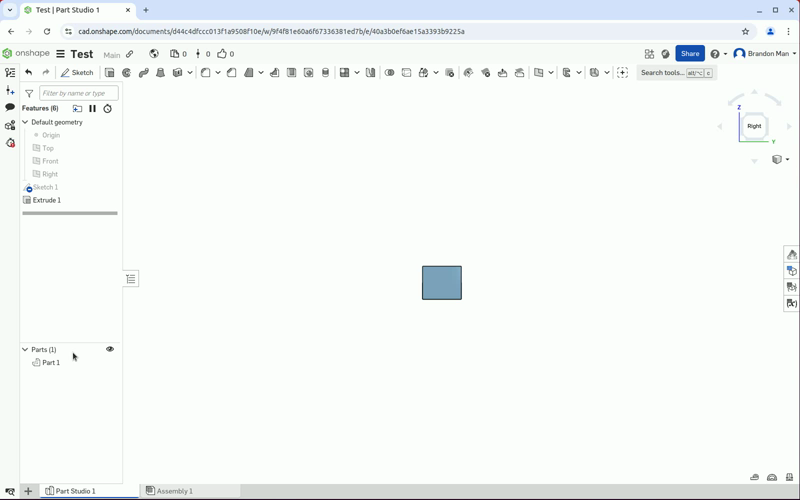
mouse_move(541, 75)
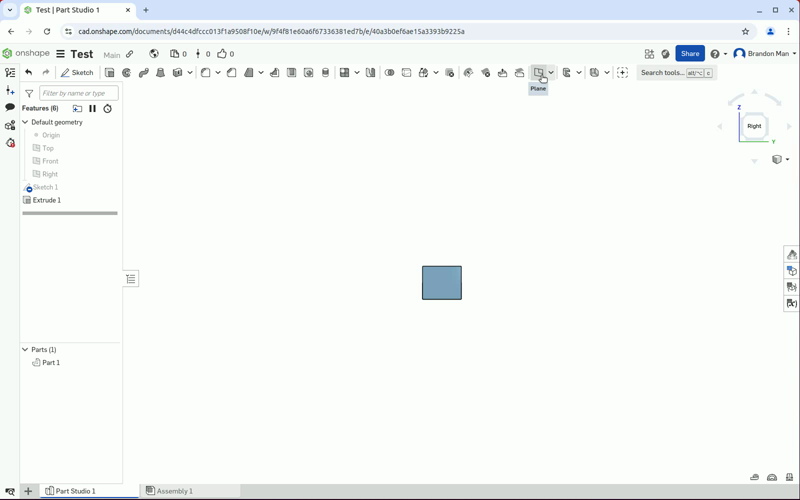
click(541, 75)
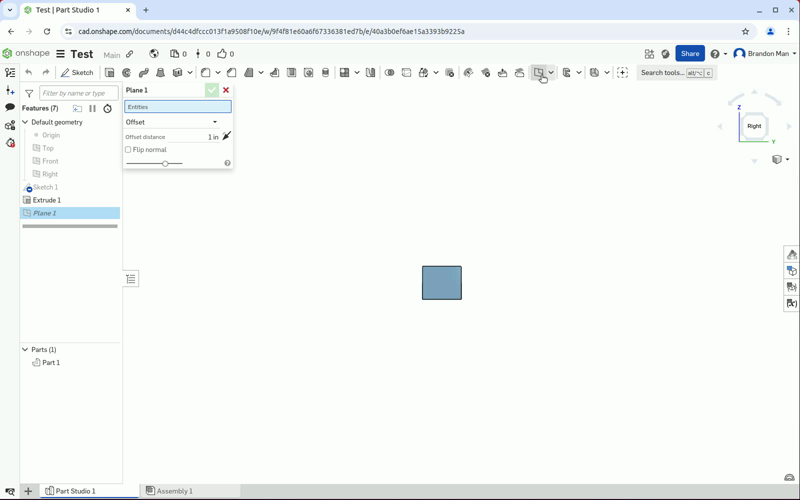
mouse_move(73, 176)
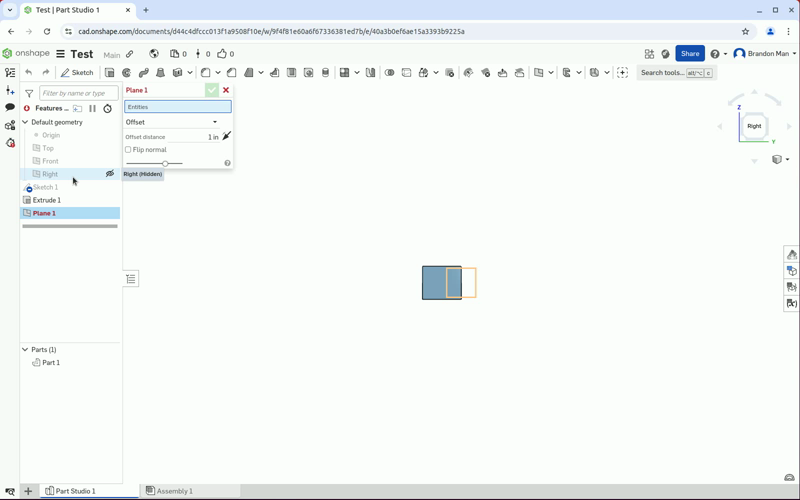
click(73, 176)
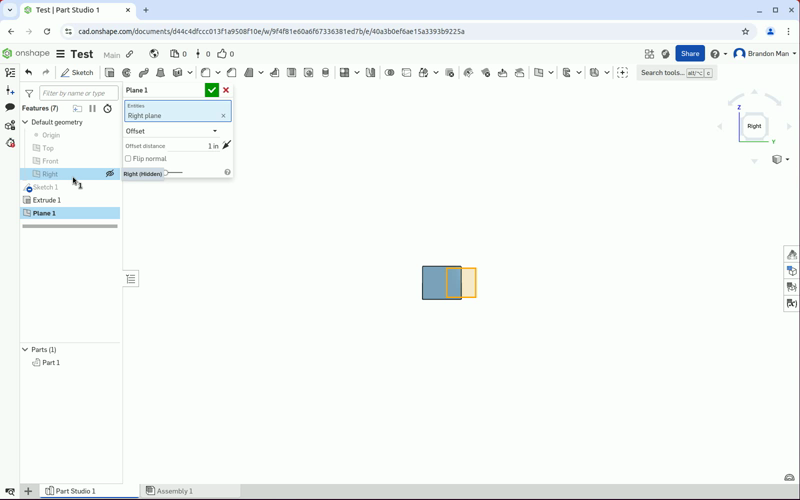
key(tab, 2)
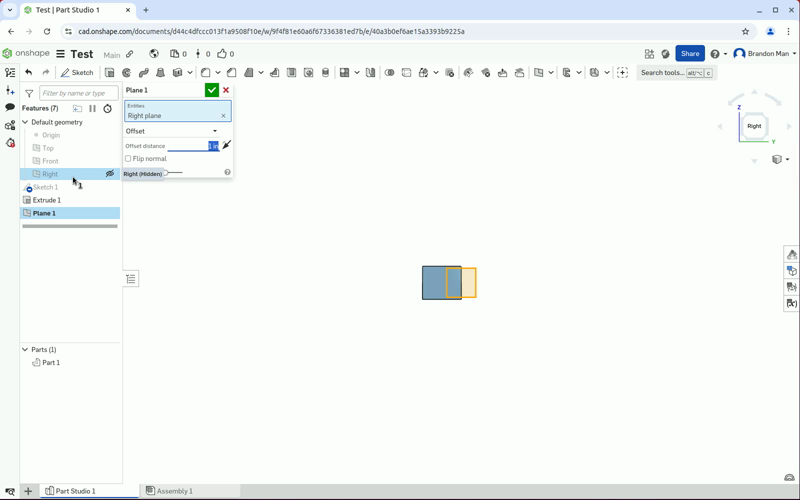
text(23.108)
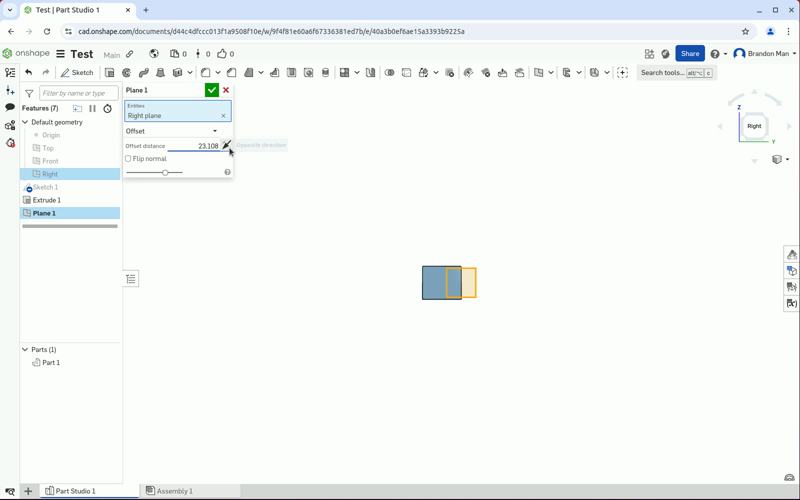
mouse_move(229, 147)
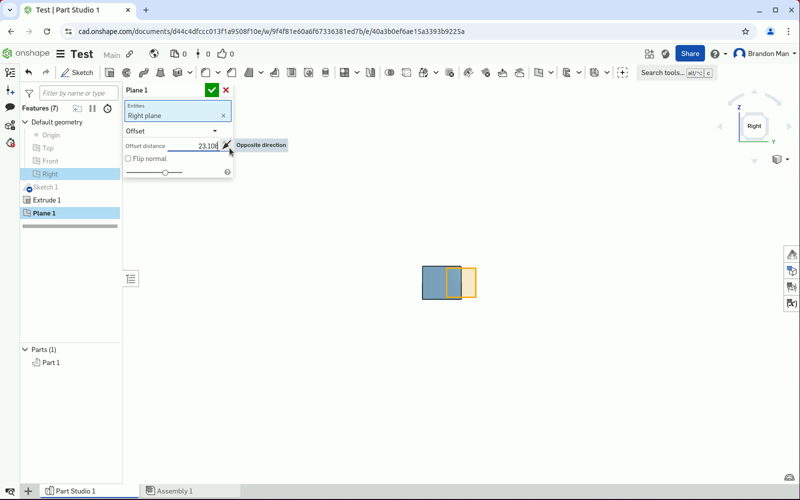
click(229, 147)
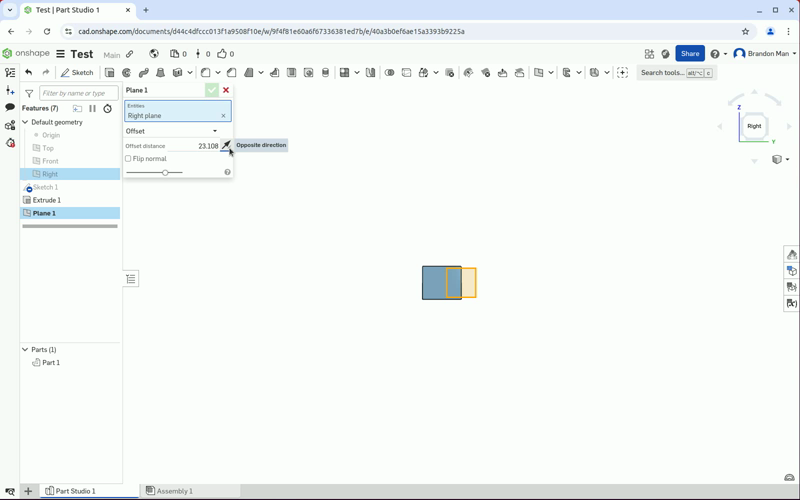
key(enter, 2)
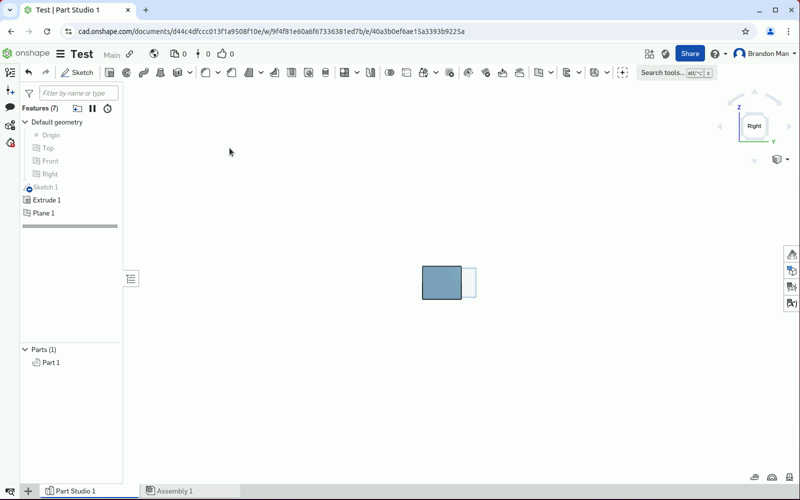
key(shift+s)
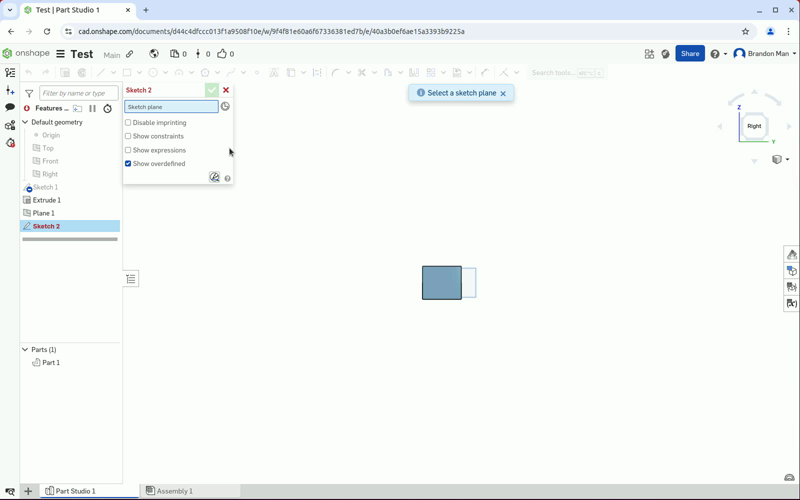
mouse_move(73, 215)
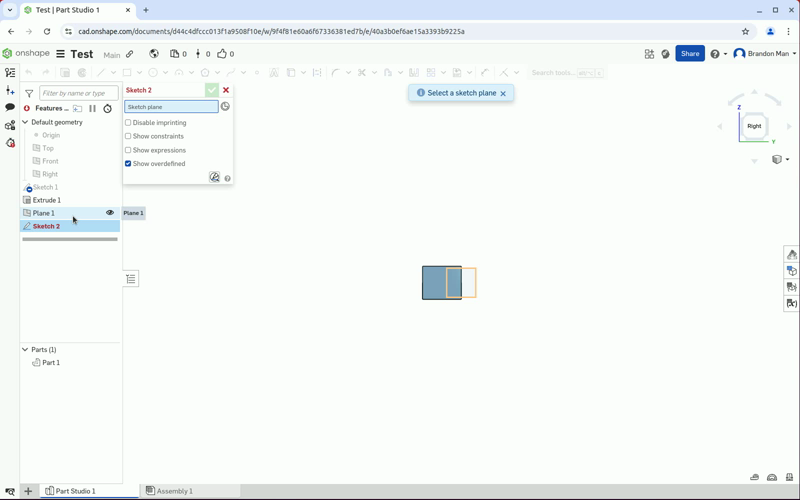
click(73, 215)
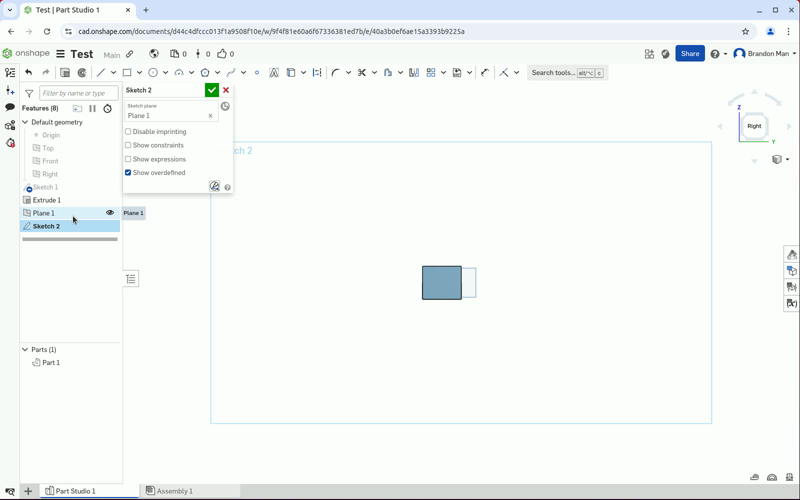
mouse_move(73, 352)
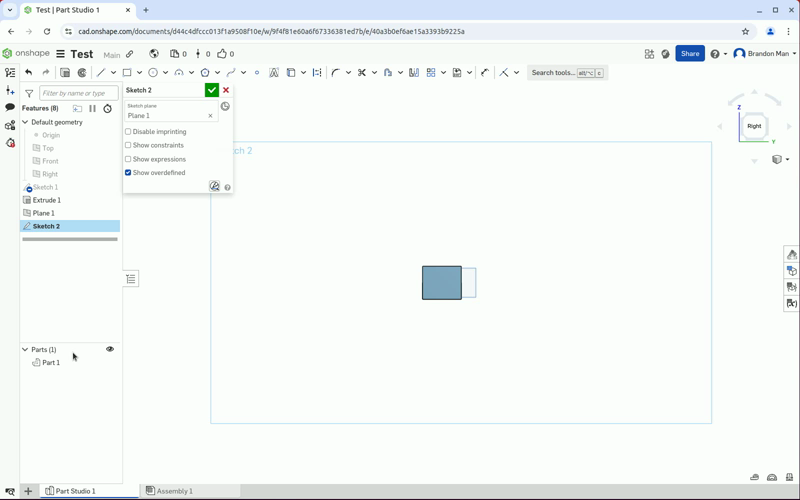
key(y)
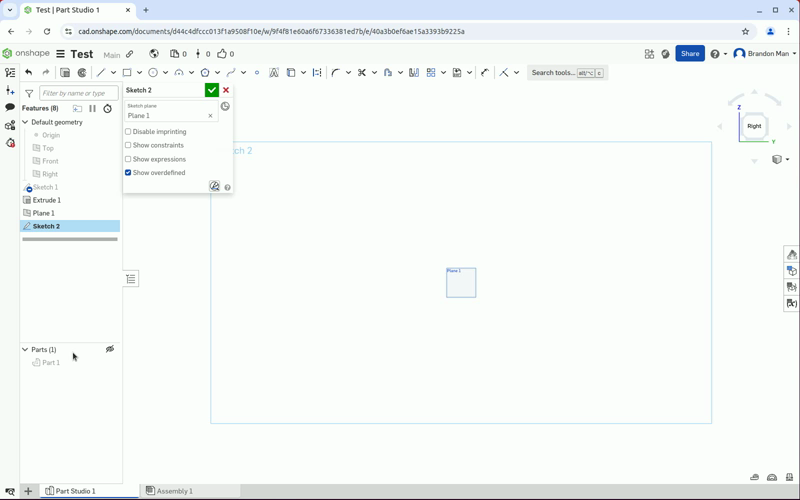
key(c)
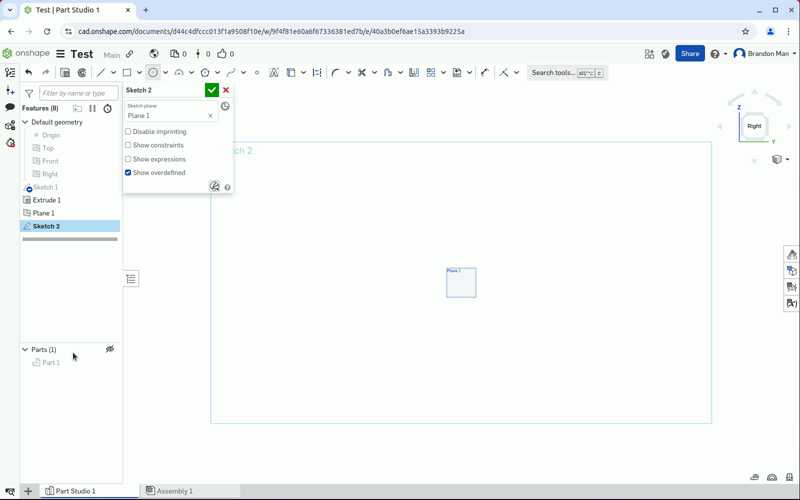
key_down(shift)
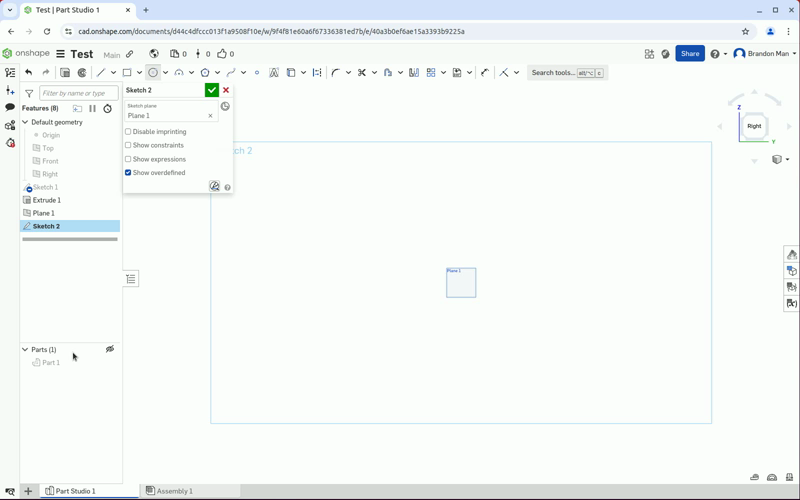
mouse_move(442, 291)
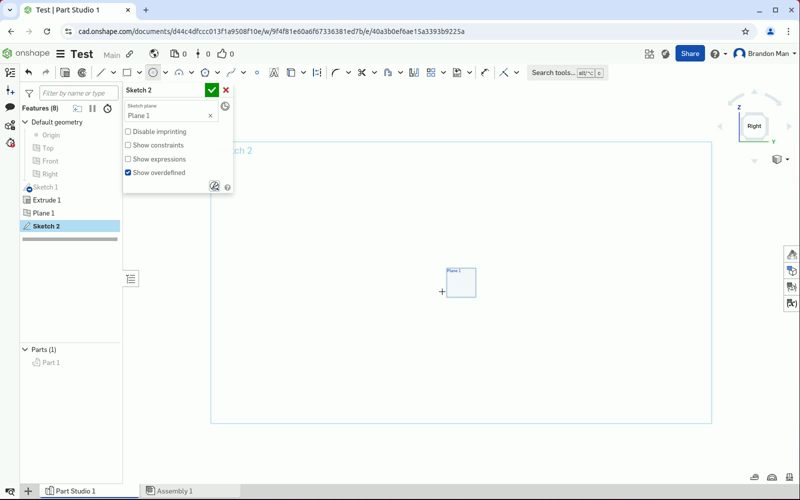
click(442, 291)
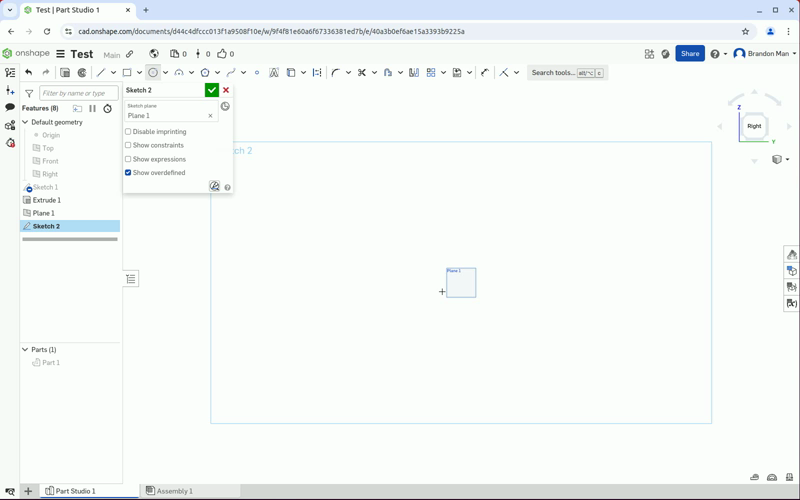
key_up(shift)
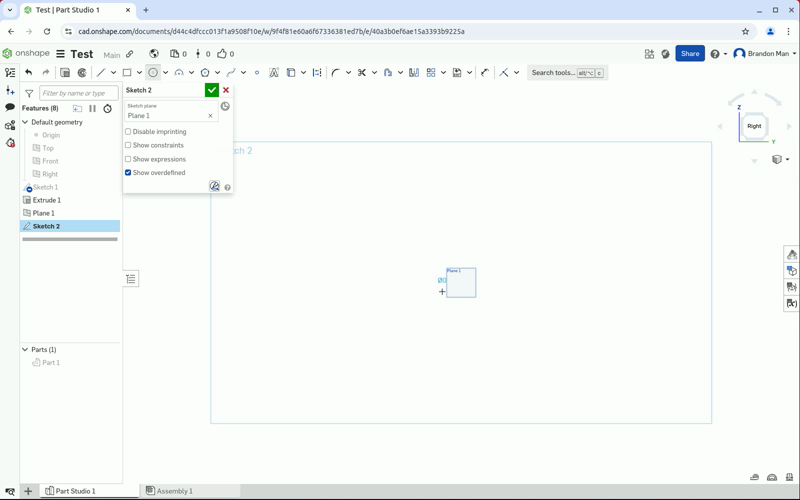
mouse_move(445, 291)
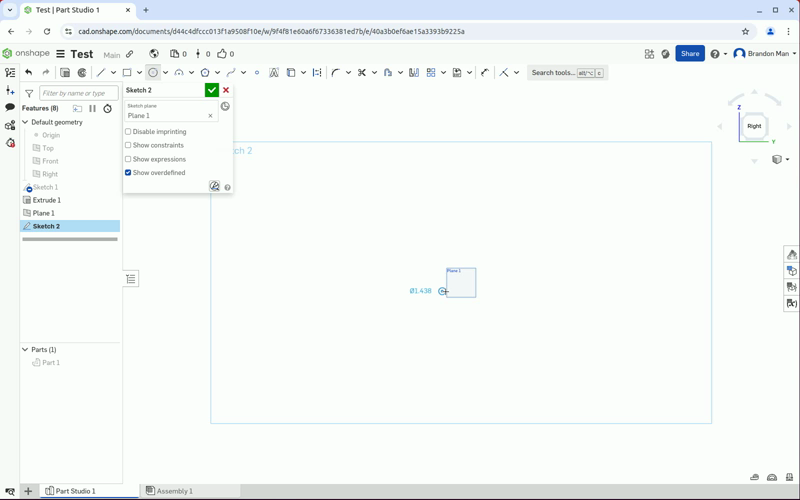
click(445, 291)
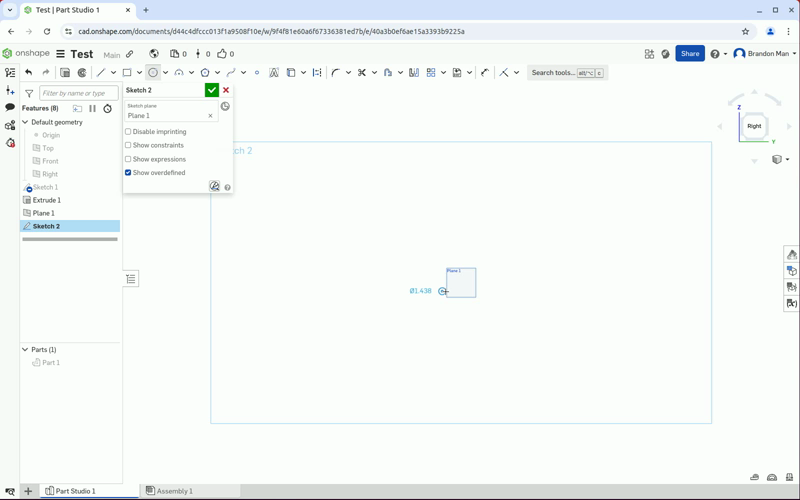
key(esc)
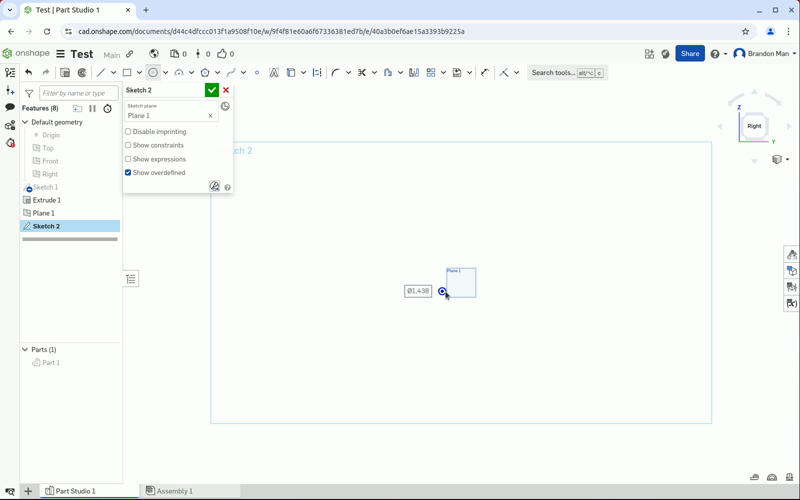
mouse_move(443, 288)
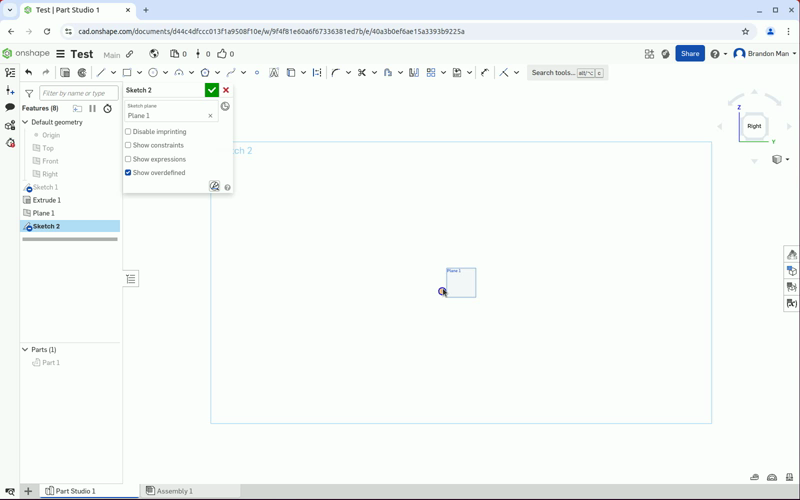
scroll(6)
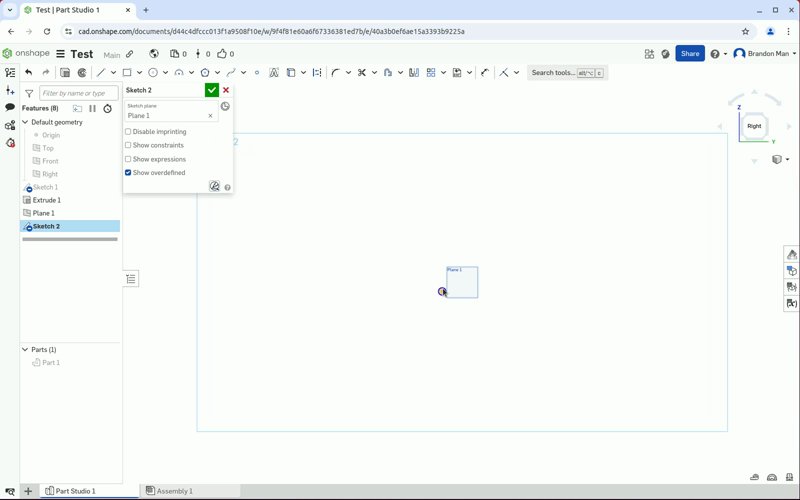
scroll(6)
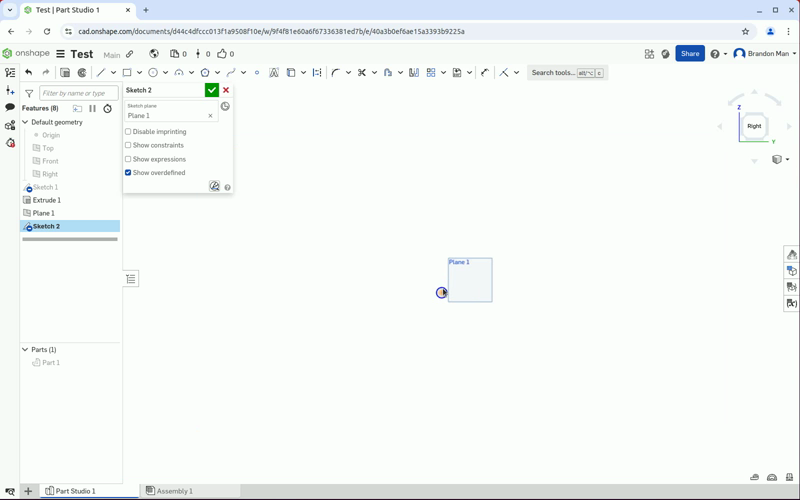
scroll(6)
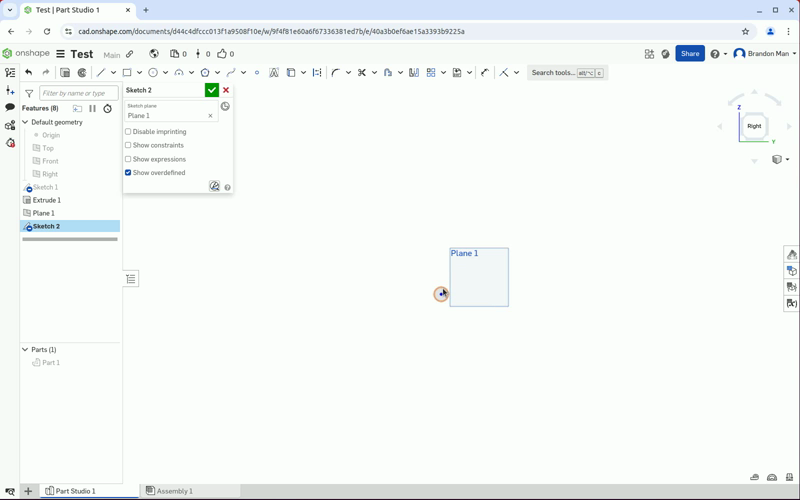
scroll(6)
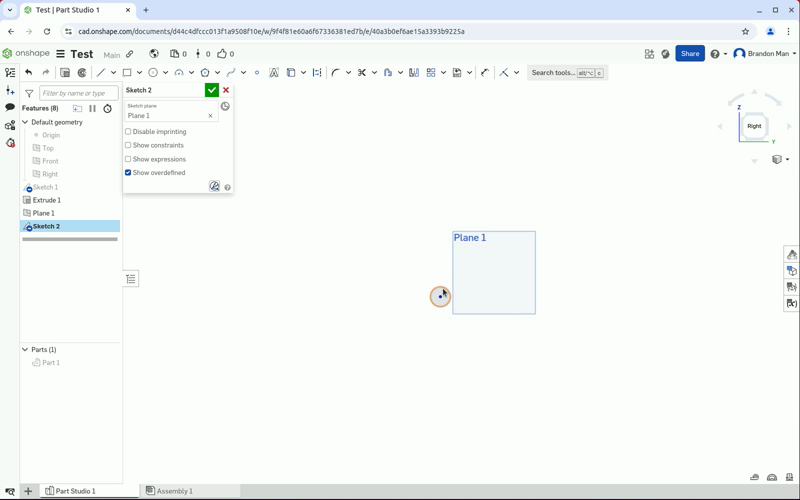
scroll(6)
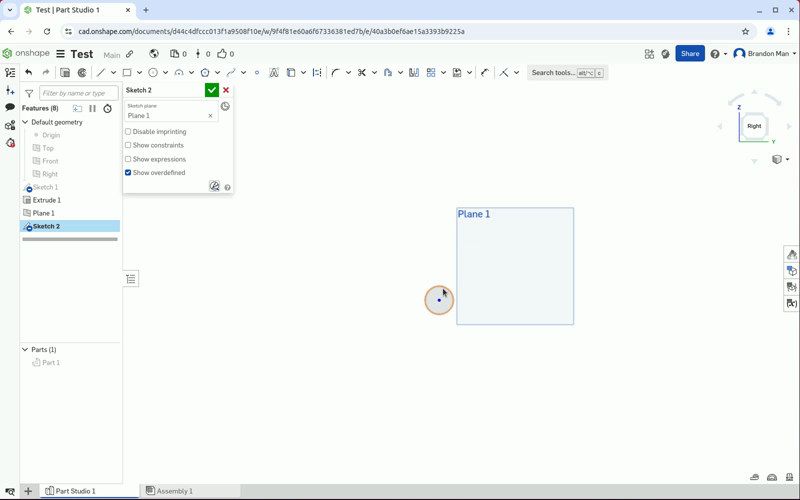
scroll(6)
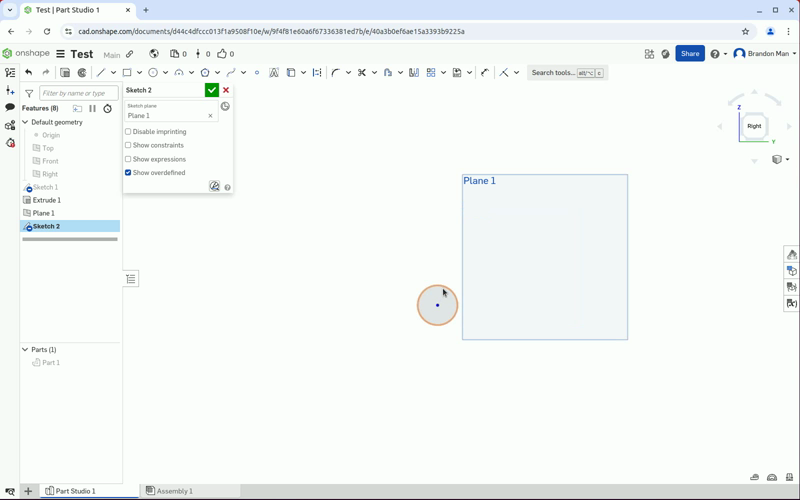
scroll(6)
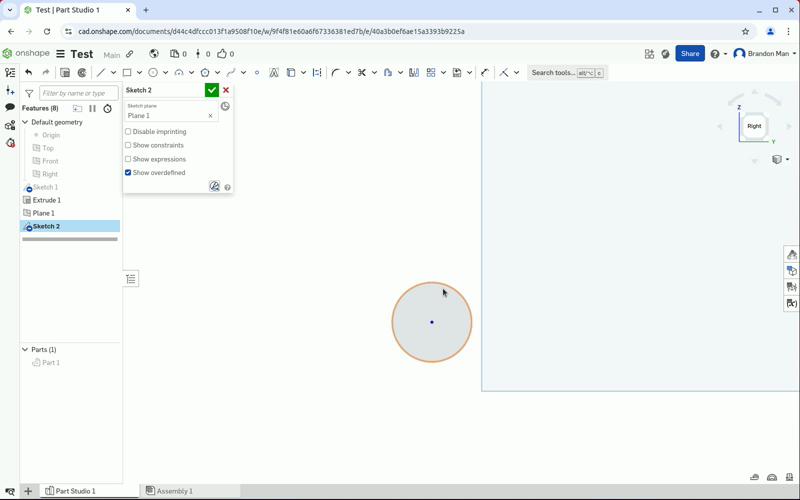
click(443, 288)
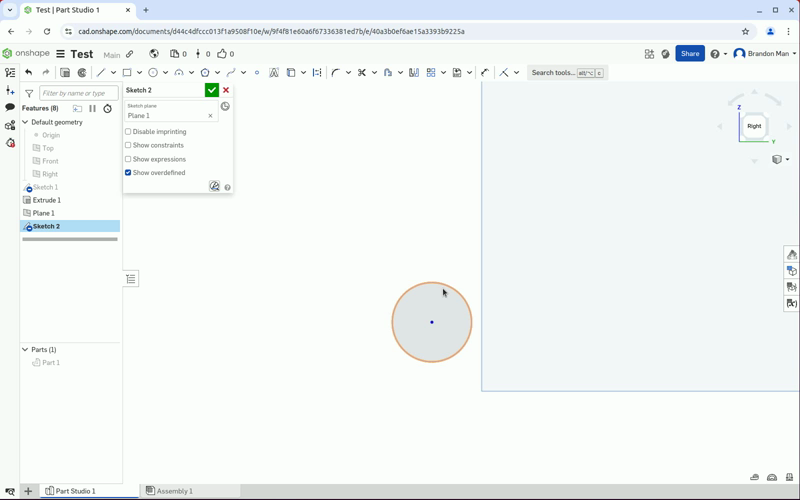
scroll(-6)
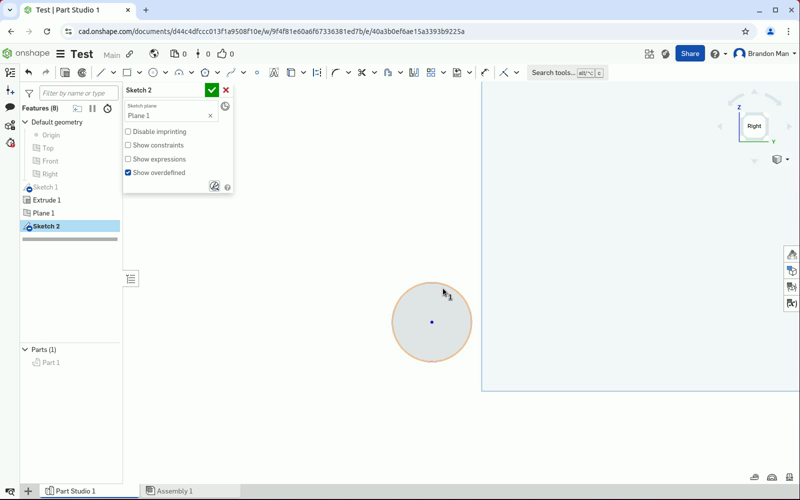
scroll(-6)
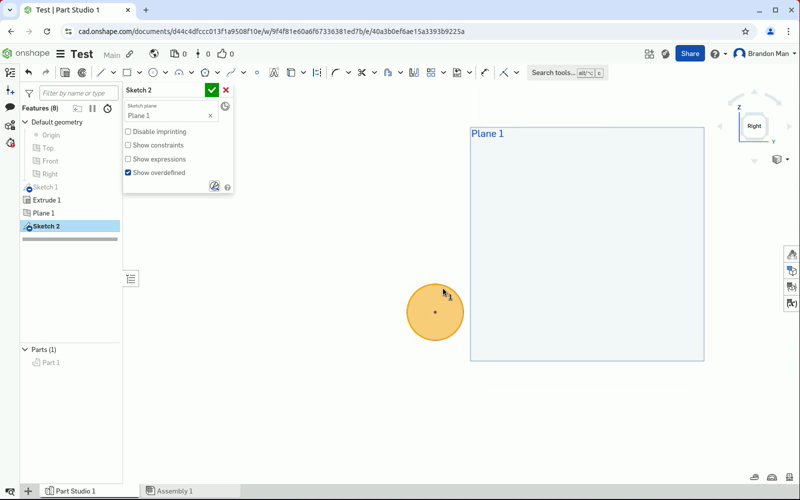
scroll(-6)
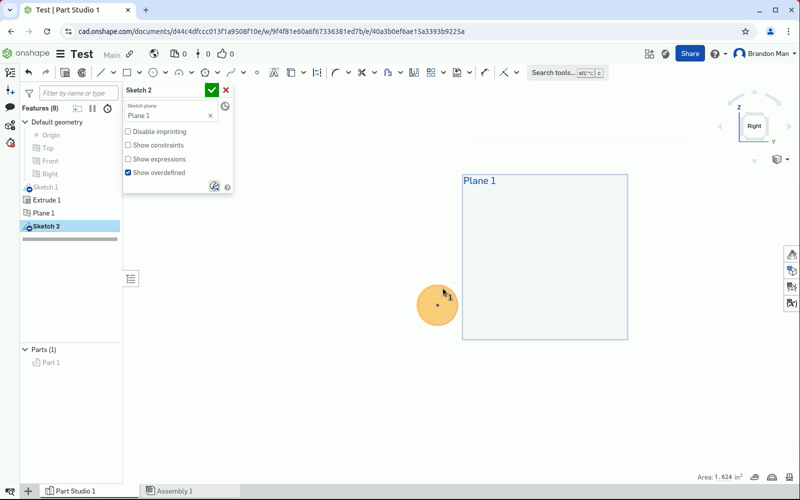
scroll(-6)
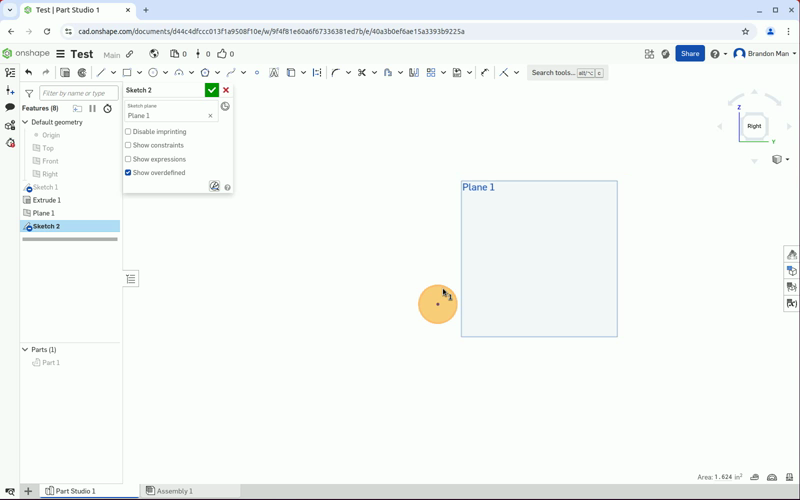
scroll(-6)
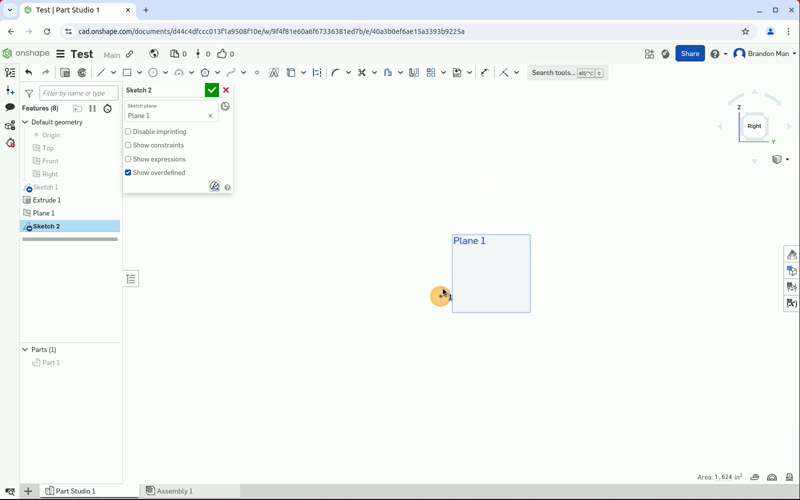
scroll(-6)
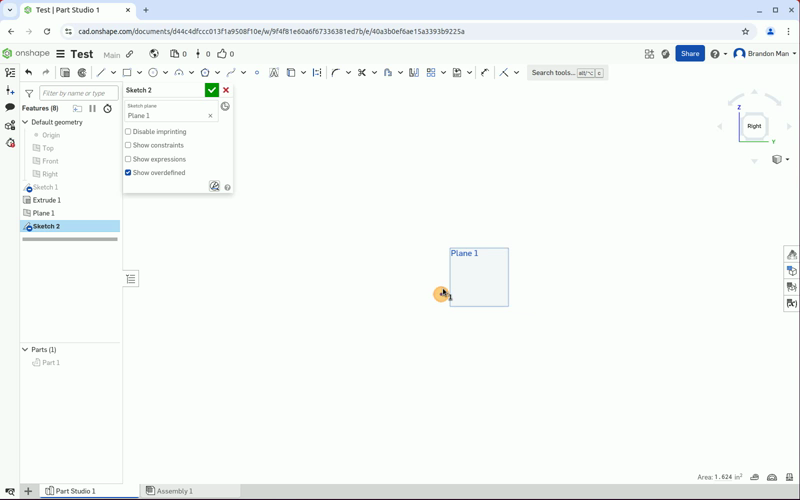
scroll(-6)
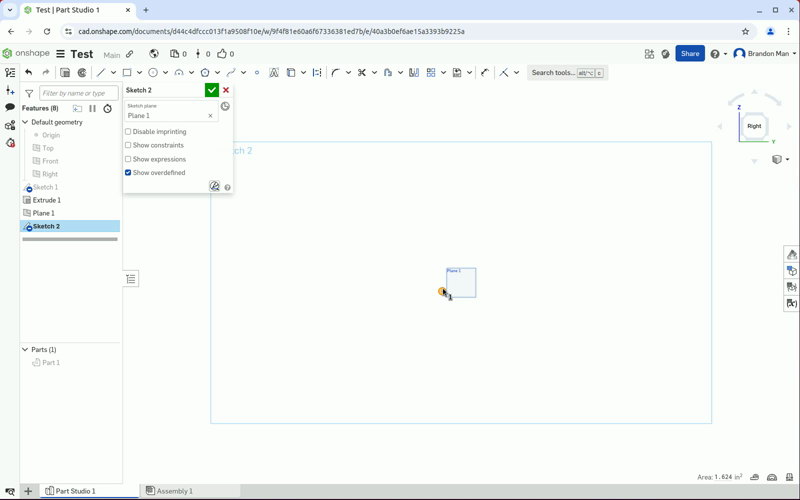
mouse_move(73, 352)
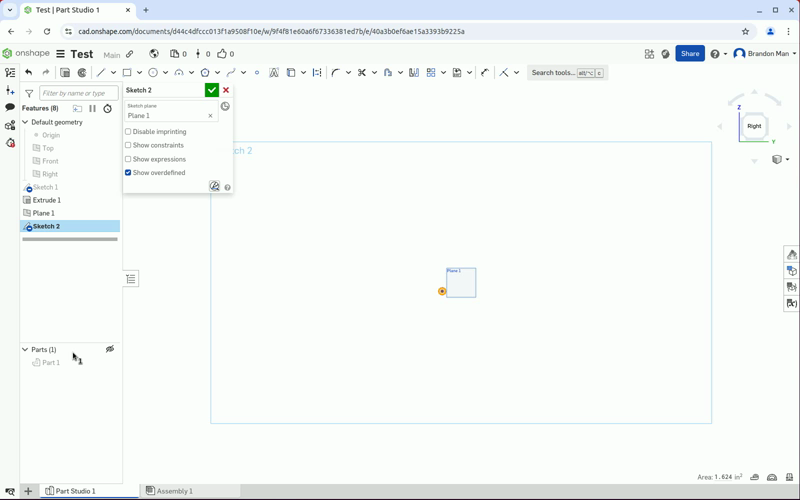
key(shift+y)
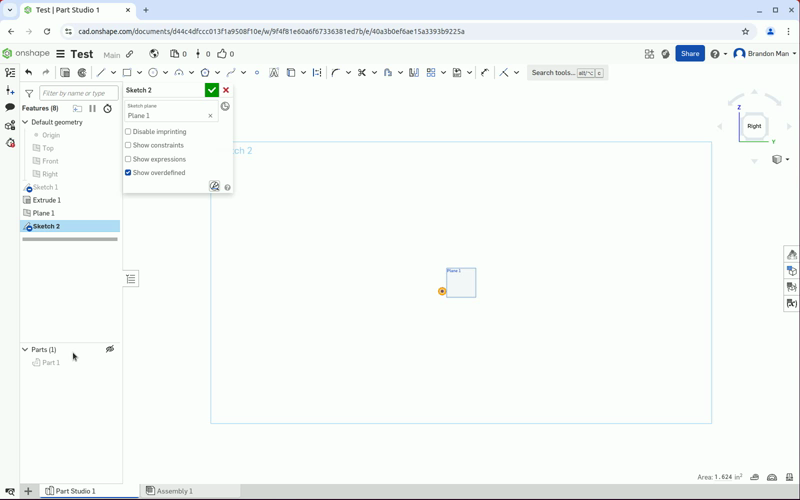
key(shift+e)
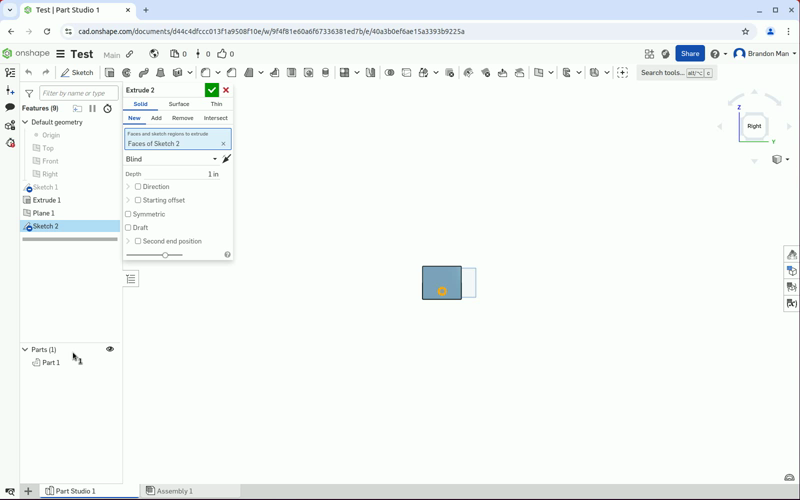
mouse_move(143, 106)
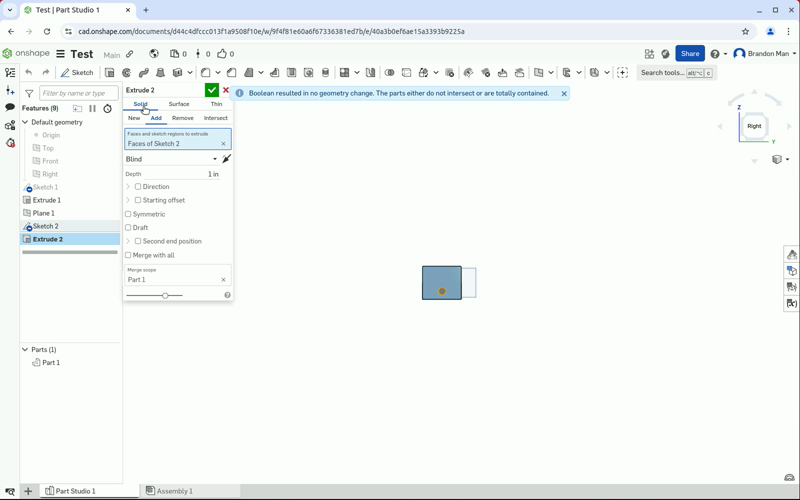
click(143, 106)
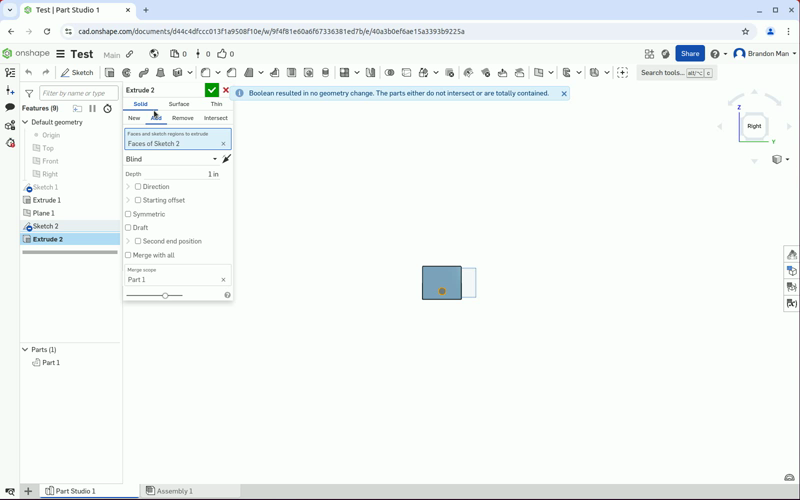
mouse_move(186, 120)
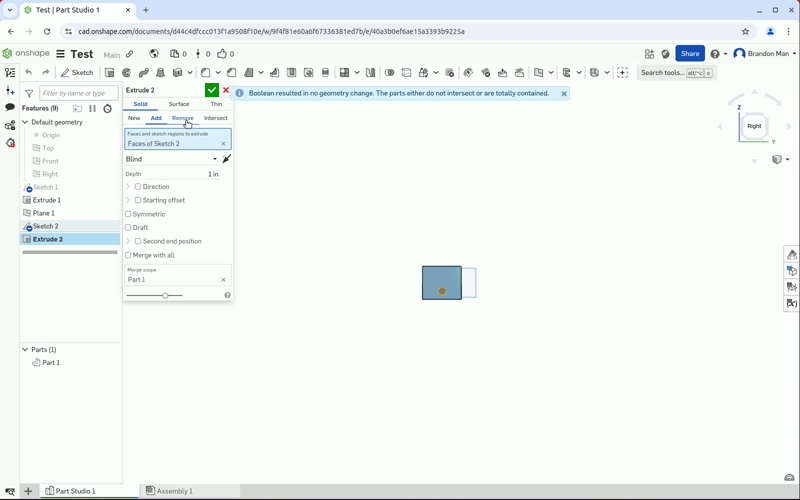
click(186, 120)
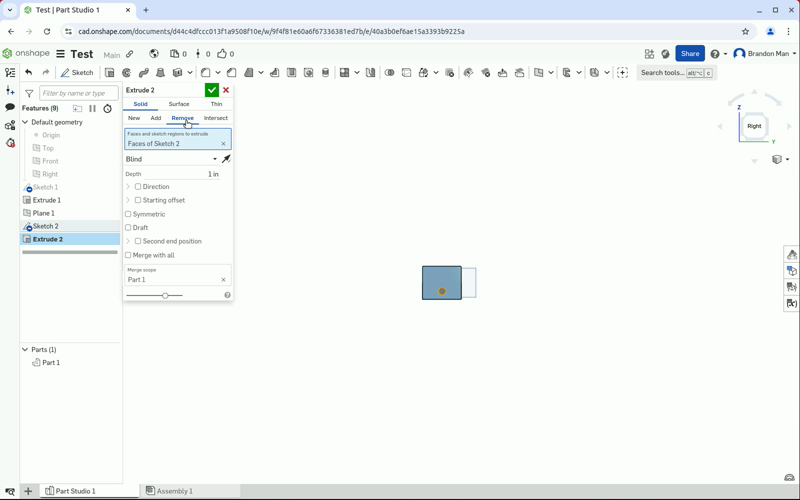
key(tab, 4)
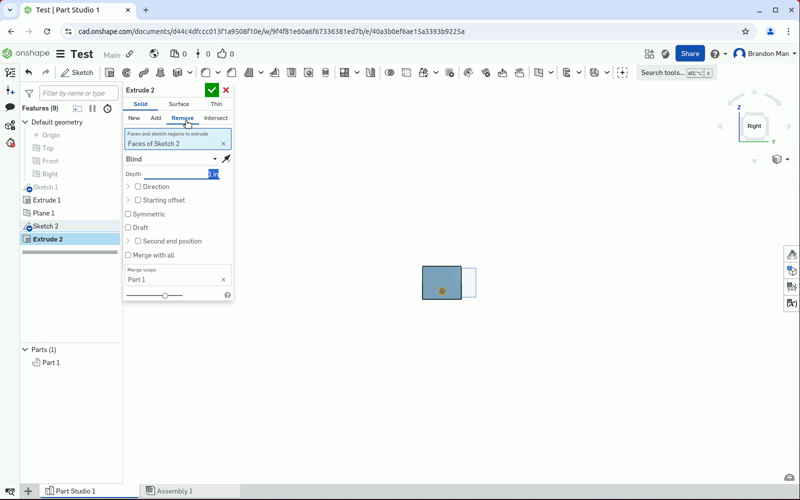
text(30.811)
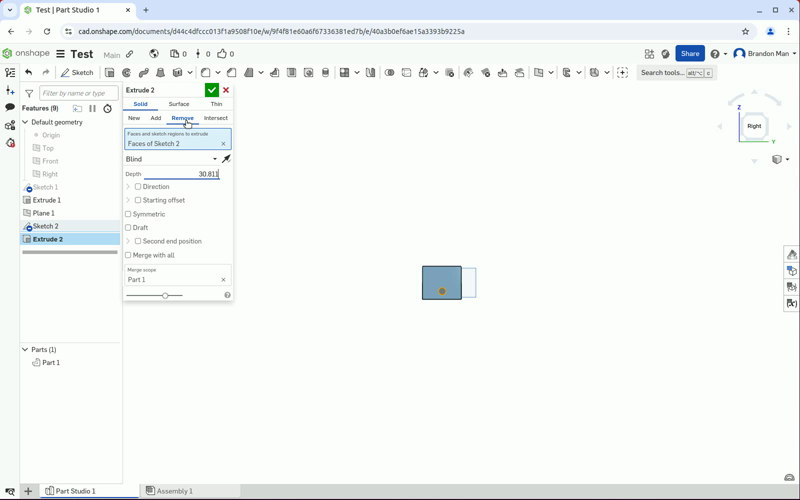
key(tab, 6)
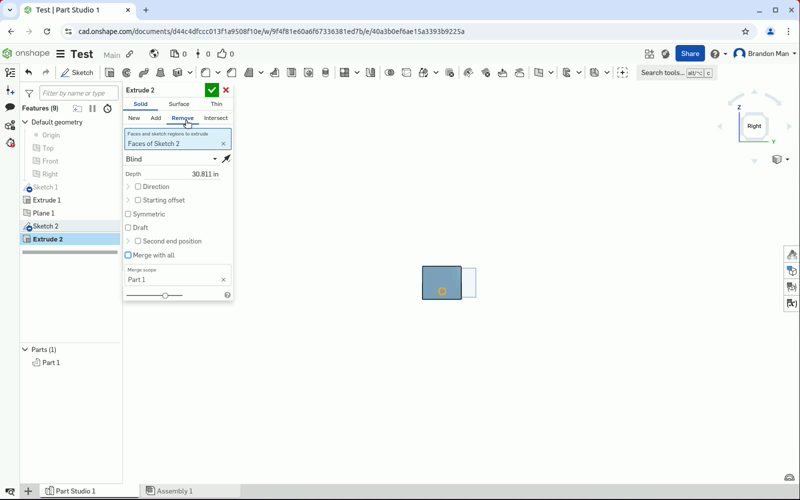
key(space)
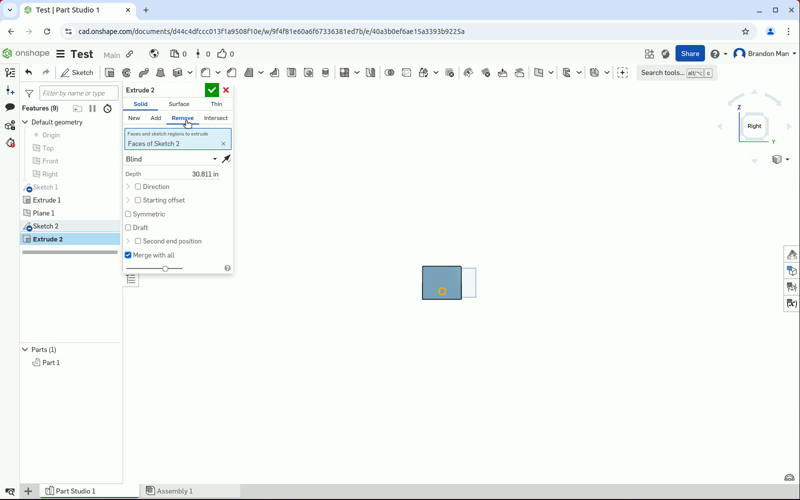
key(enter)
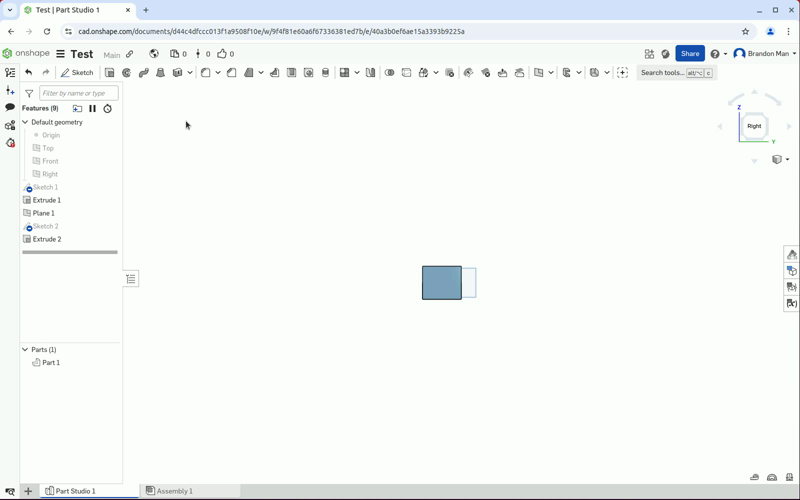
key(shift+h)
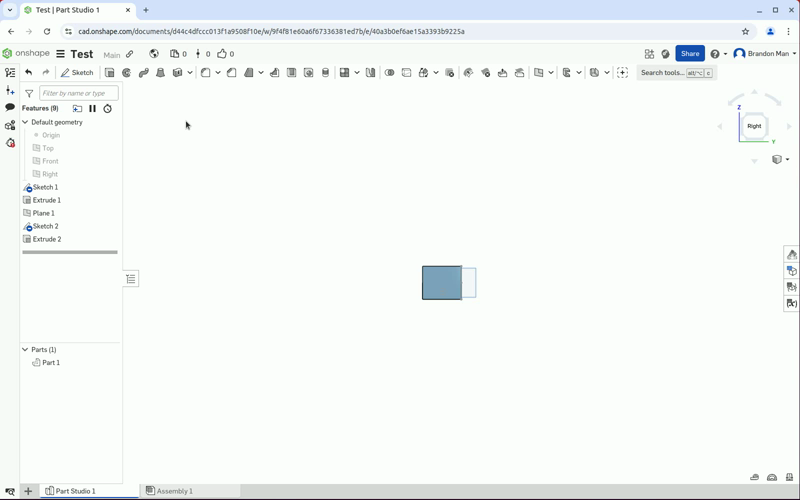
key(shift+h)
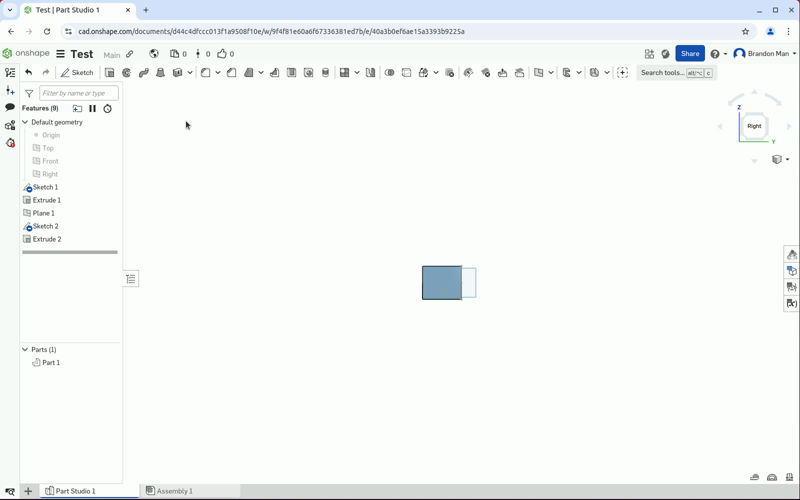
key(shift+7)
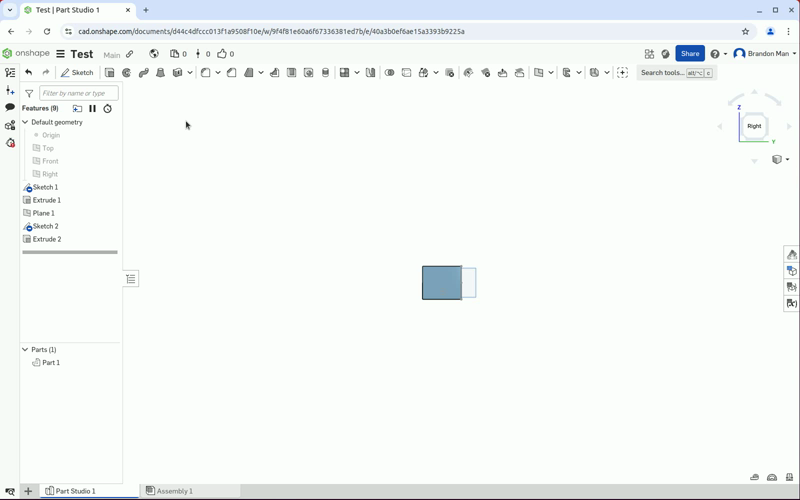
key(right, 2)
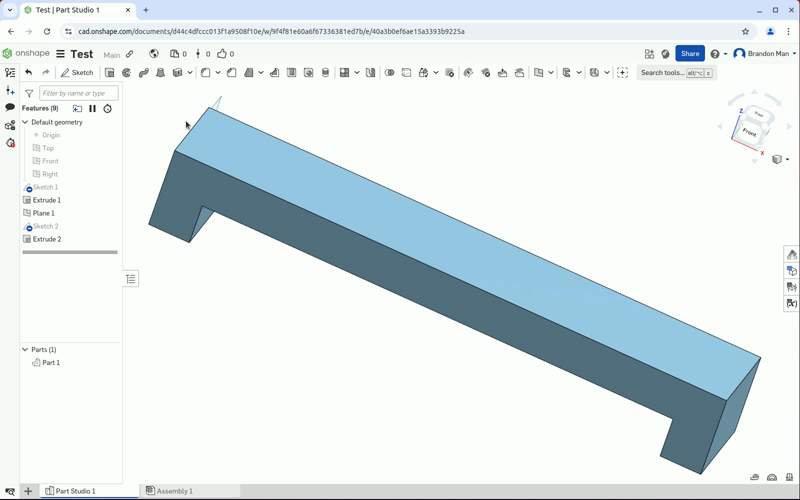
key(down, 2)
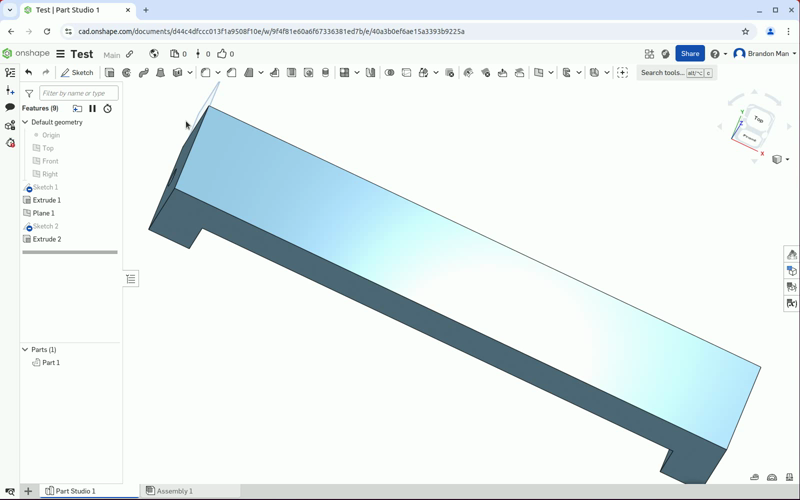
key(up, 2)
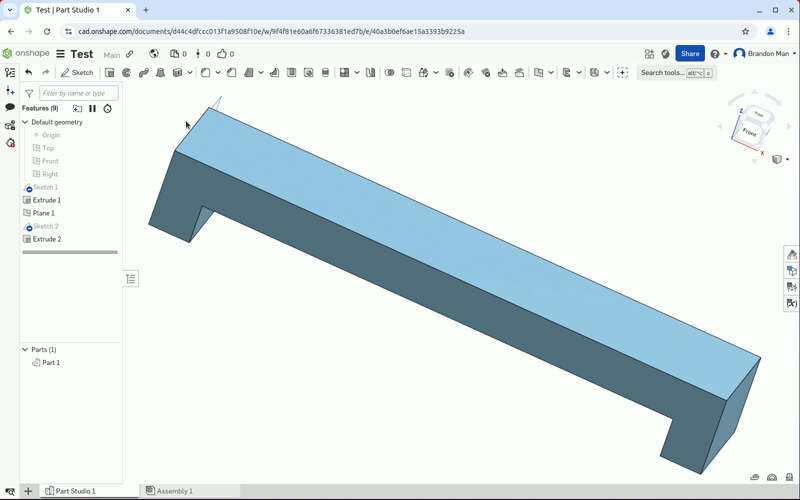
key(left, 2)
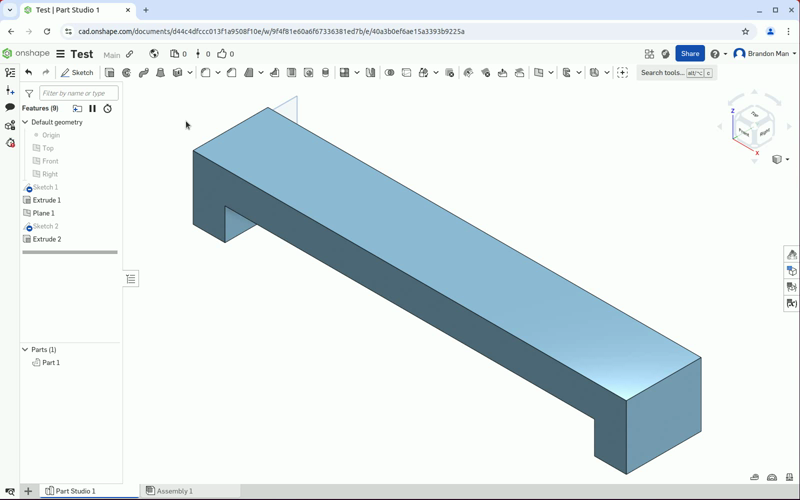
mouse_move(73, 189)
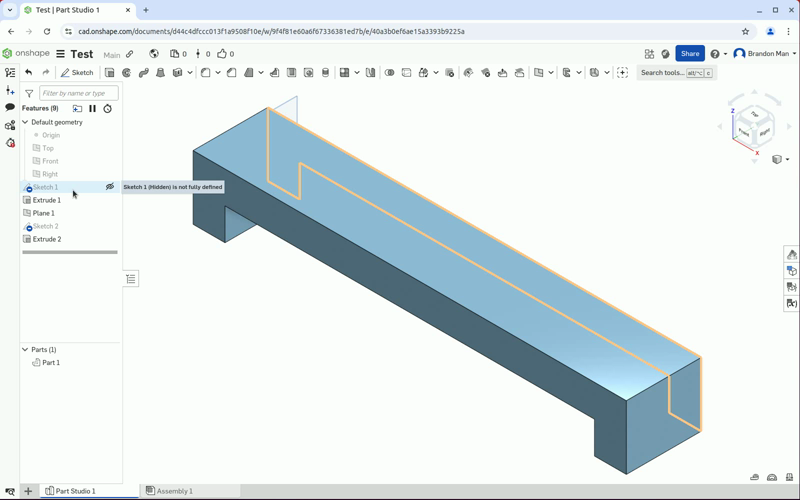
click(73, 189)